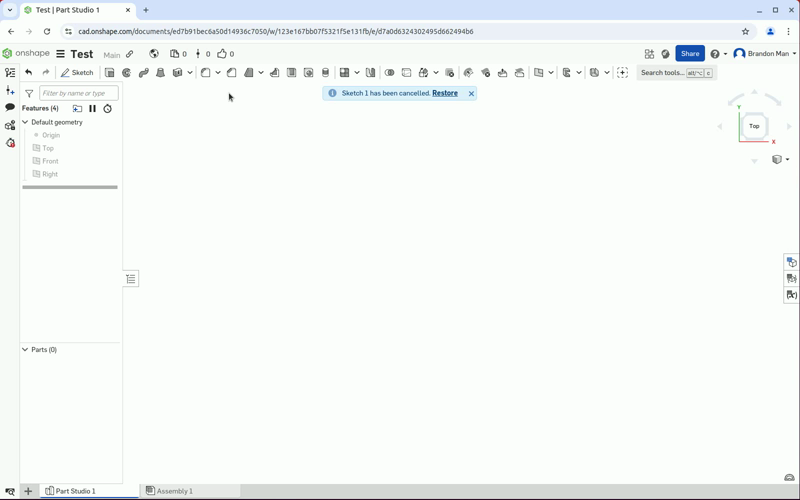
key(shift+h)
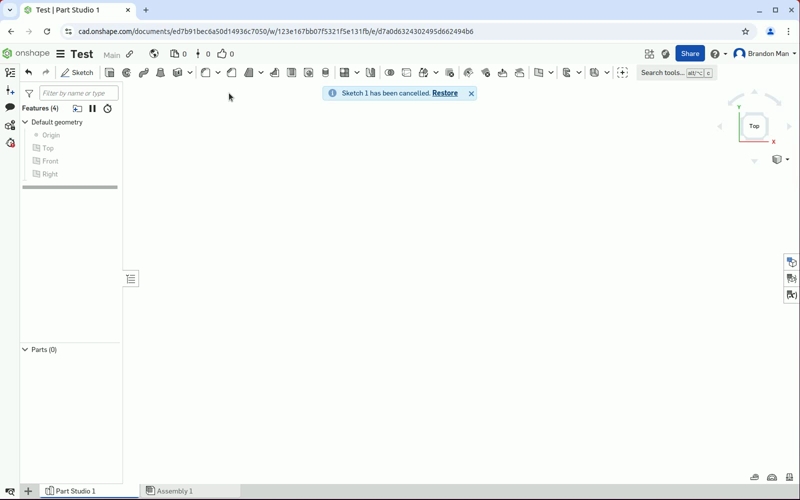
mouse_move(73, 352)
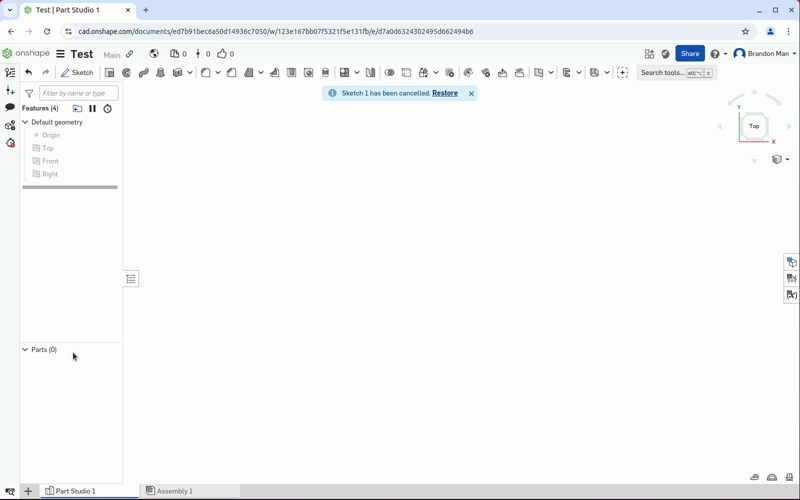
key(y)
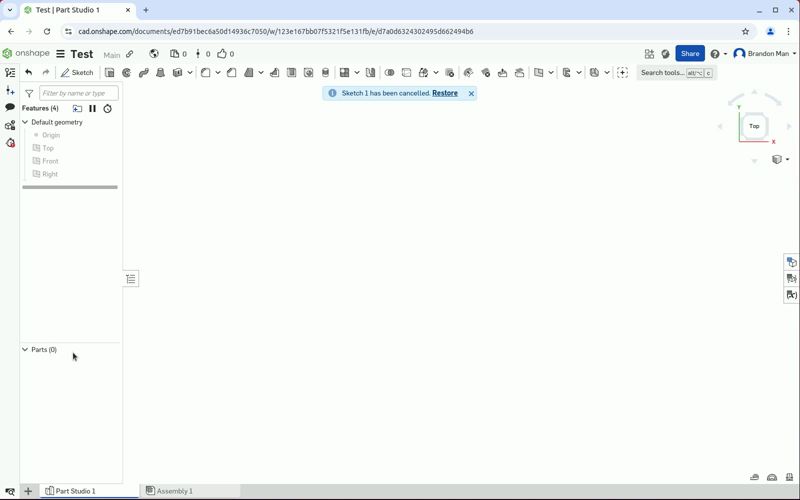
key(shift+p)
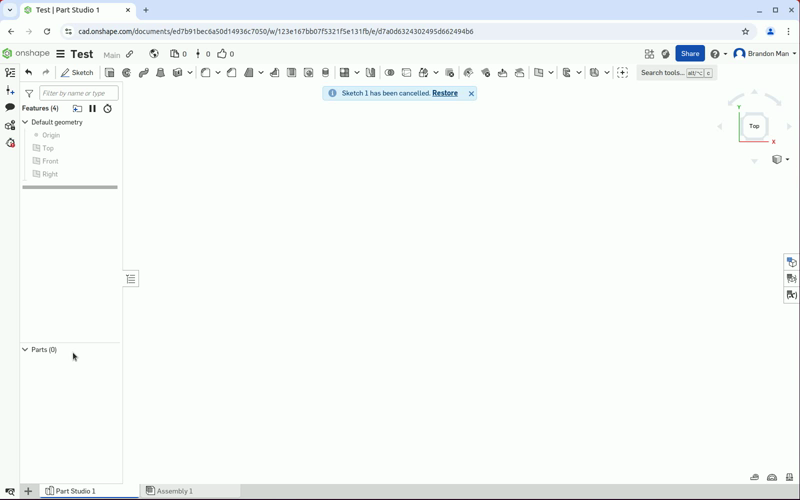
key(space)
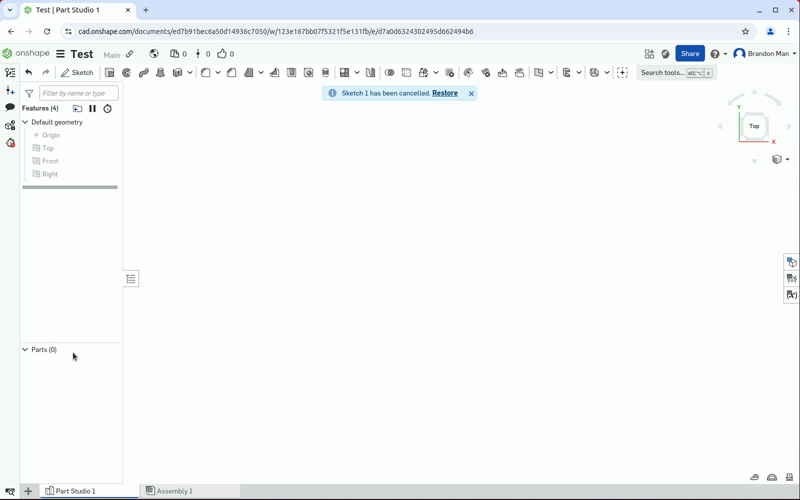
key_down(shift)
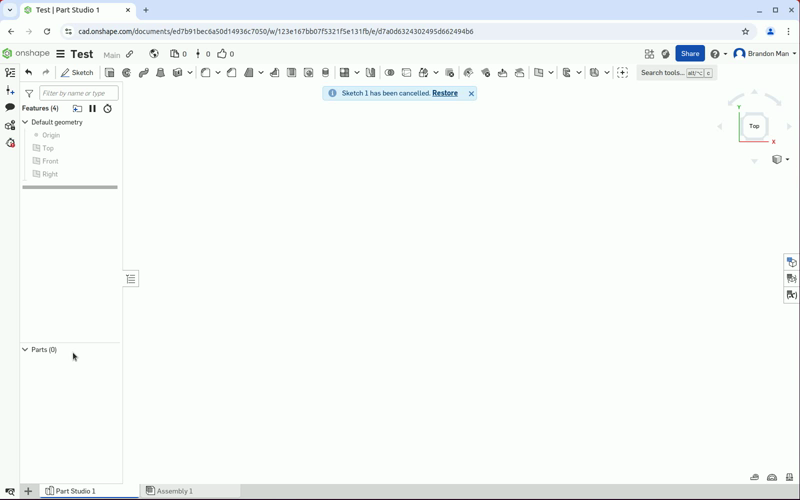
key(up)
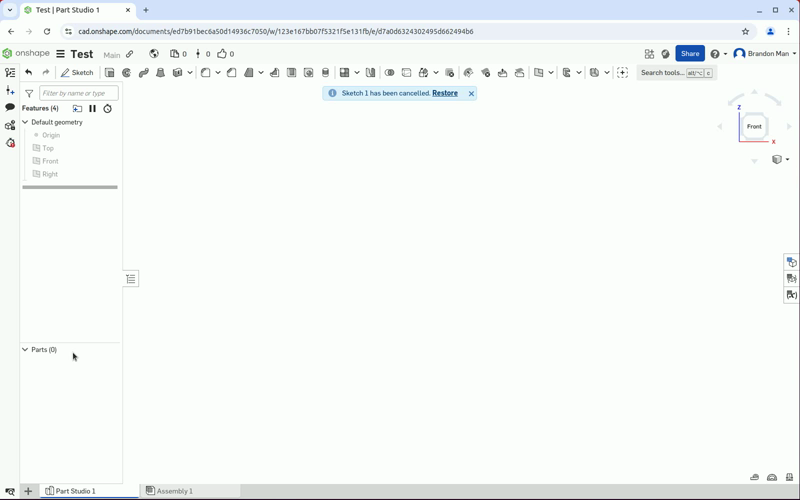
key_up(shift)
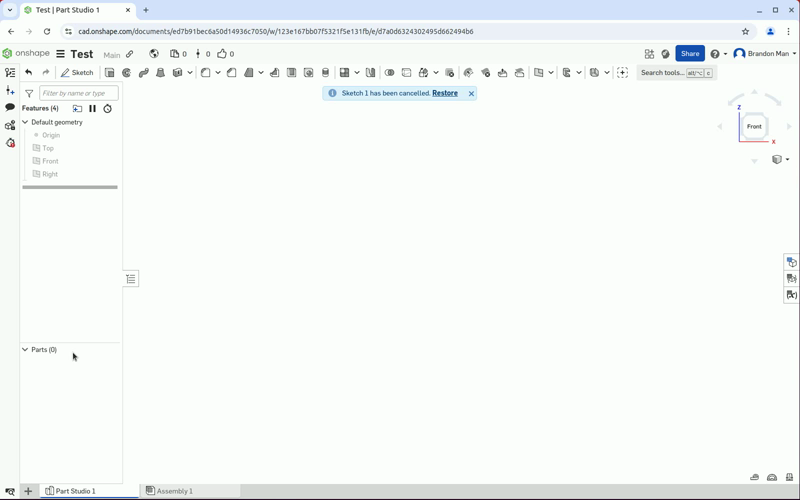
mouse_move(73, 352)
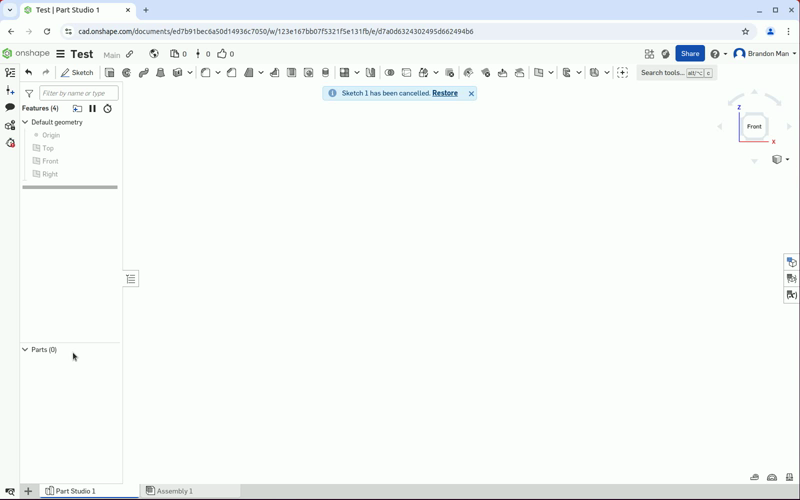
key(shift+y)
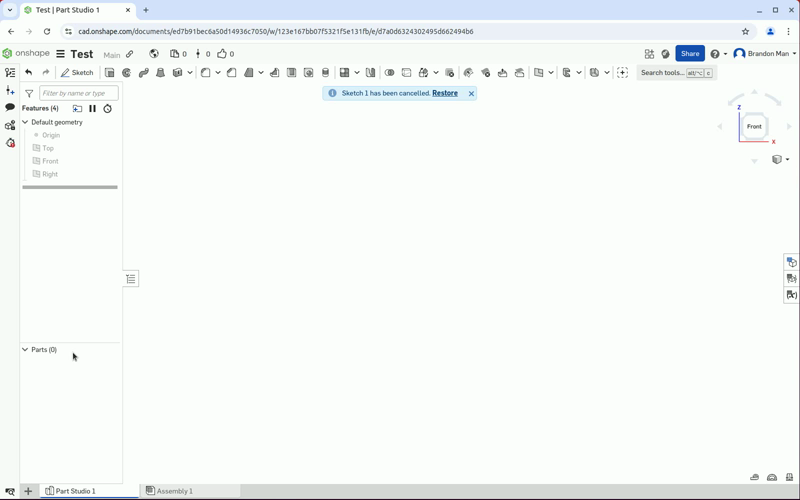
key(shift+s)
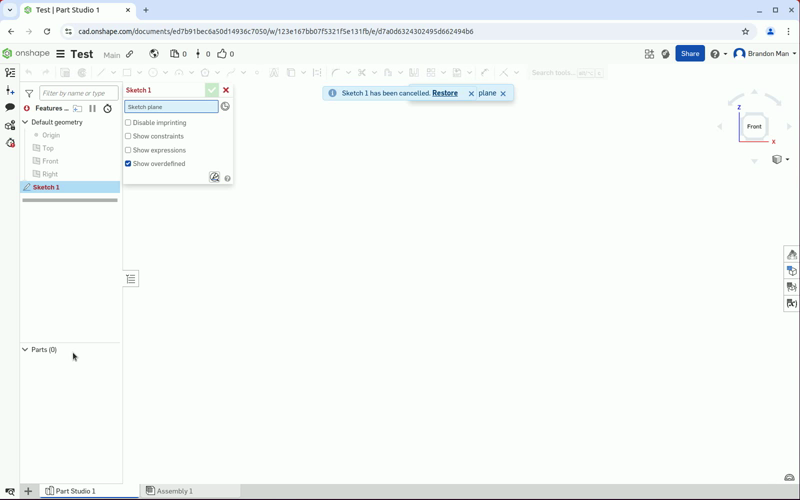
mouse_move(73, 163)
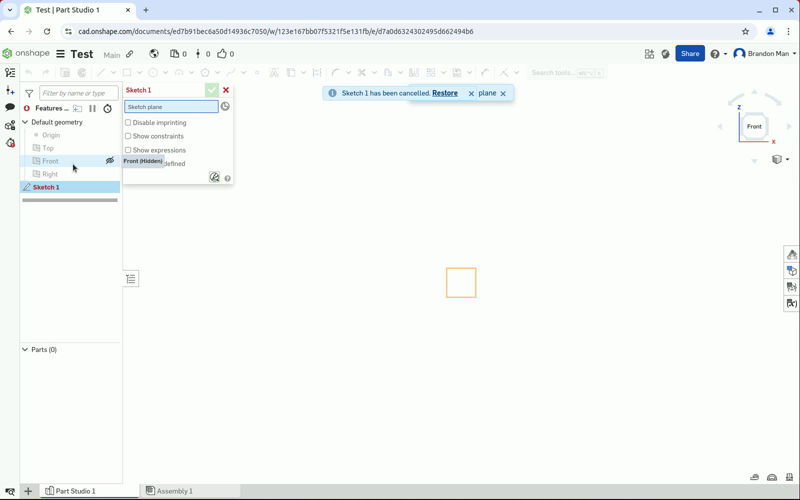
click(73, 163)
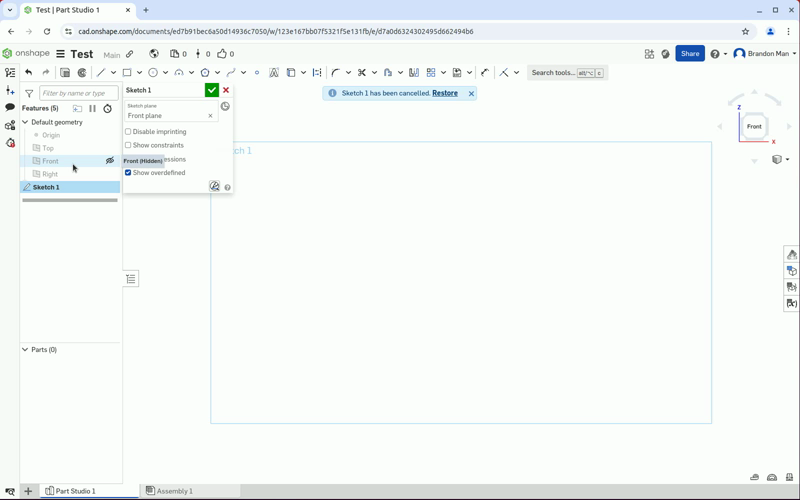
mouse_move(73, 352)
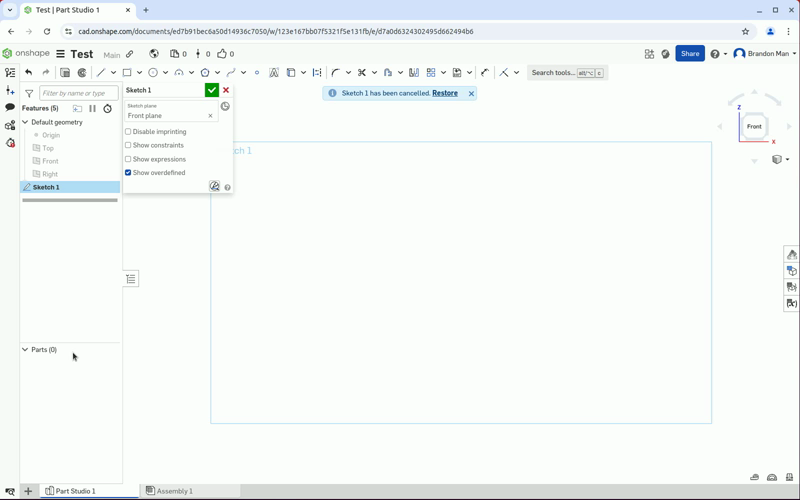
key(y)
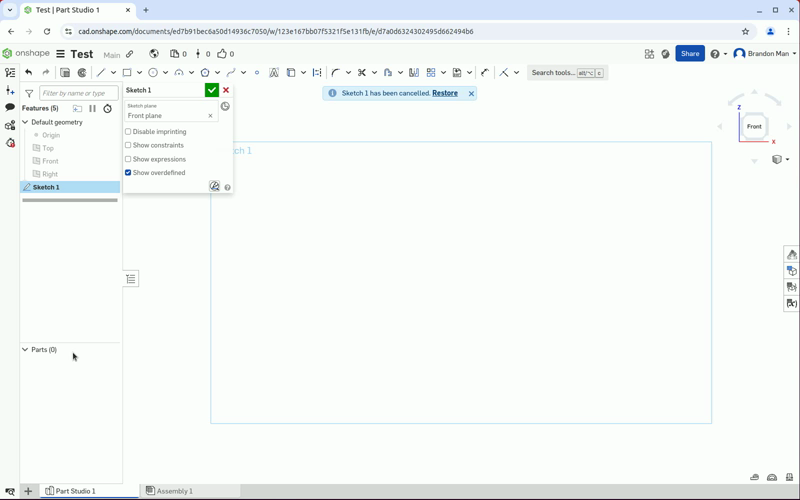
key(c)
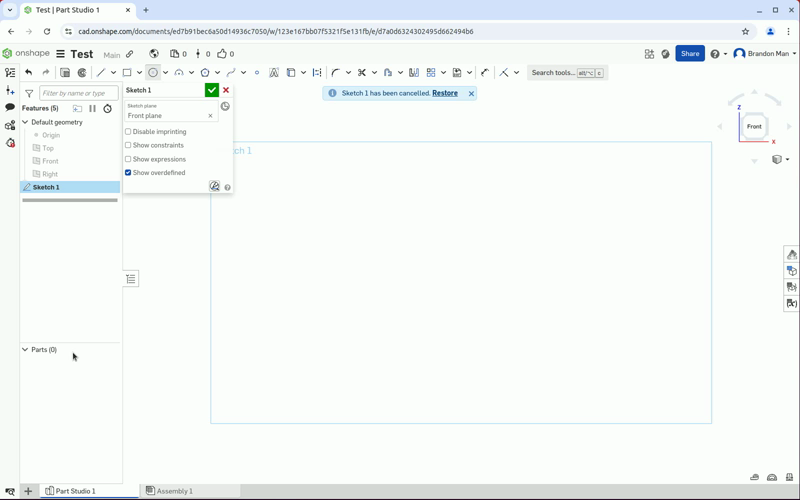
key_down(shift)
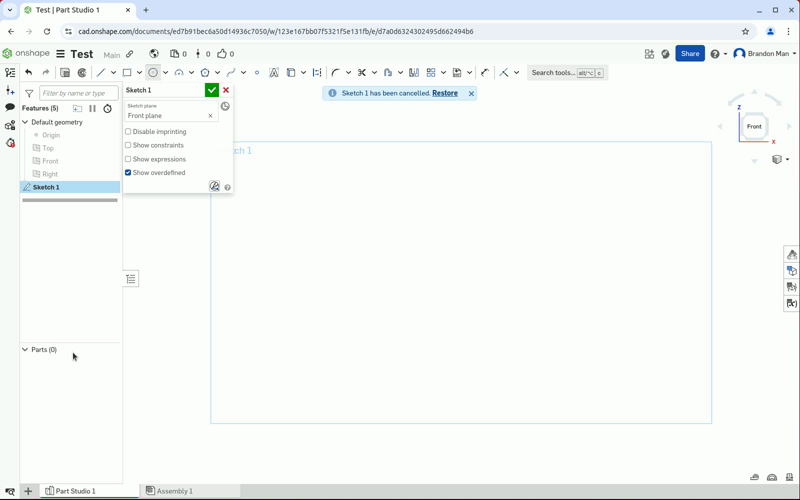
mouse_move(461, 282)
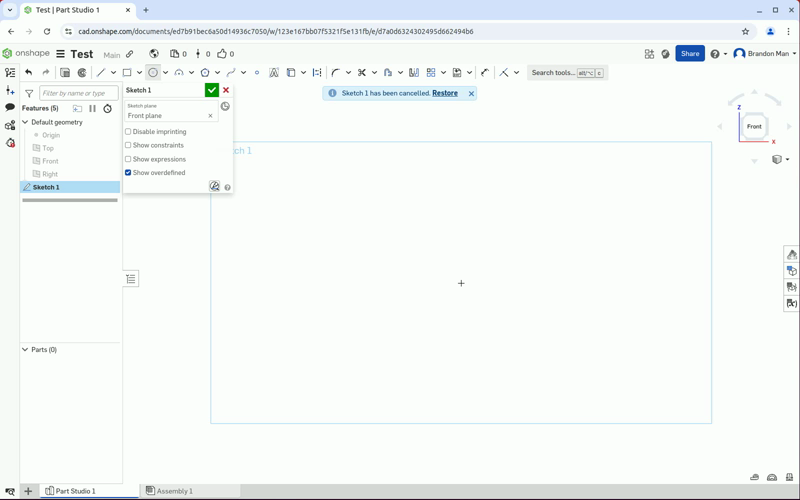
click(461, 282)
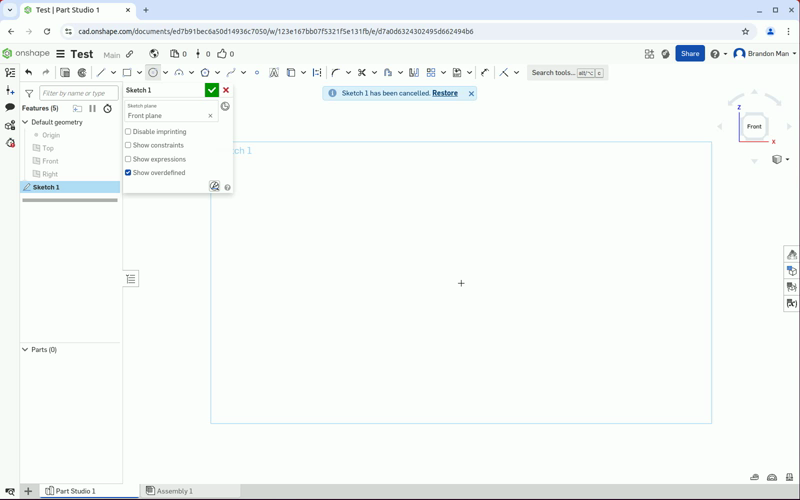
key_up(shift)
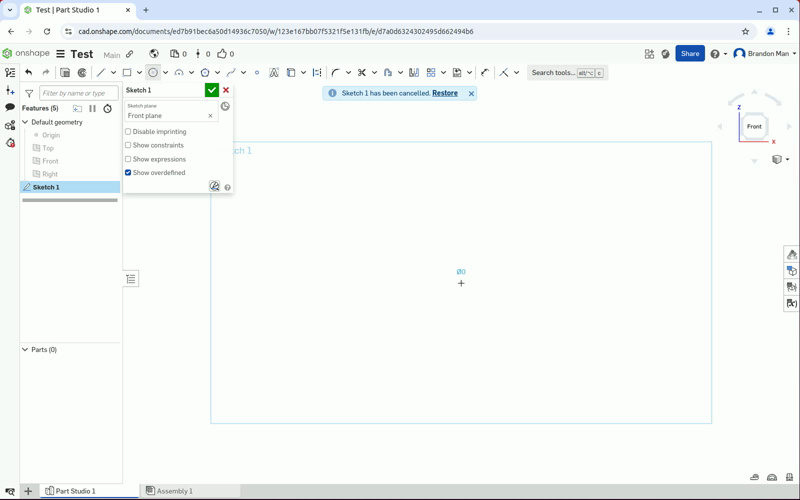
mouse_move(470, 282)
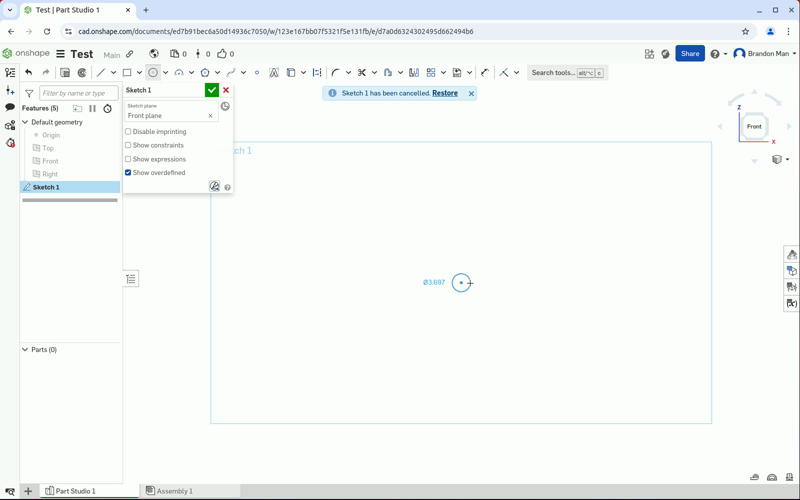
click(470, 282)
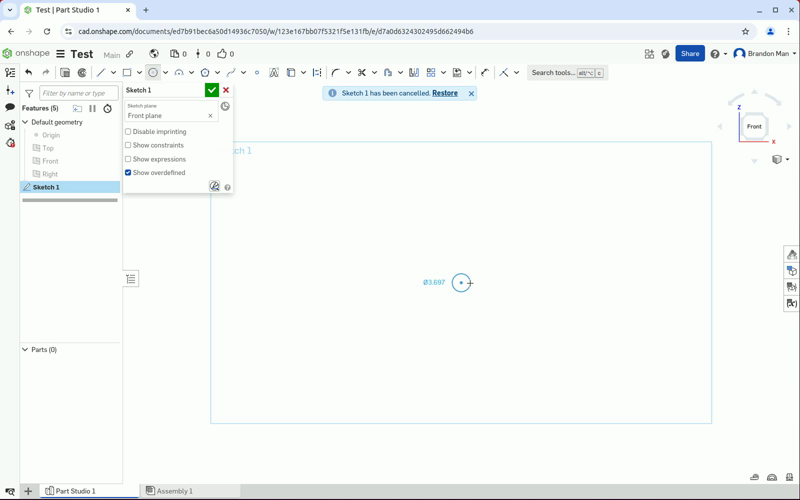
key(esc)
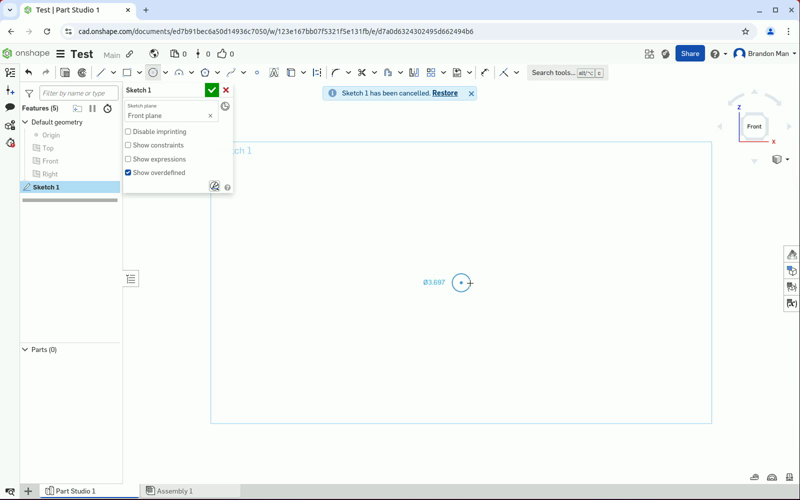
mouse_move(461, 279)
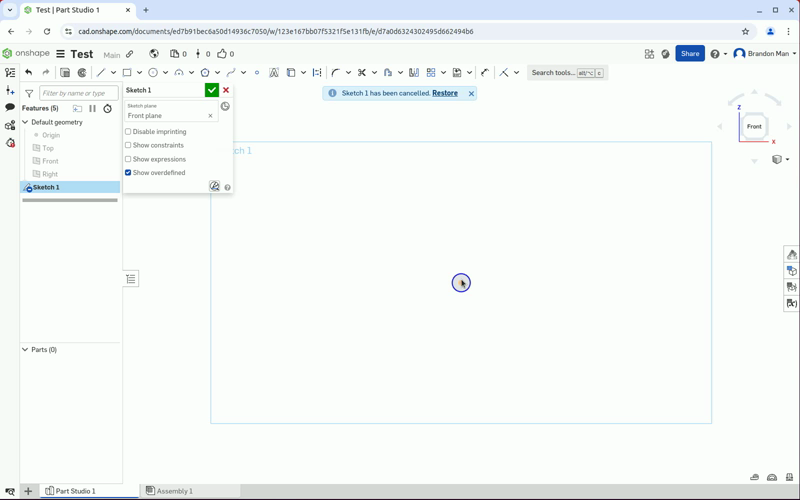
scroll(6)
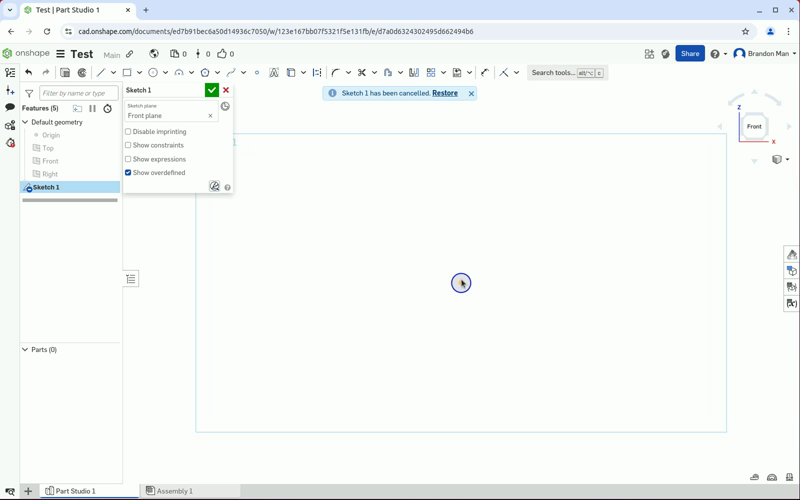
scroll(6)
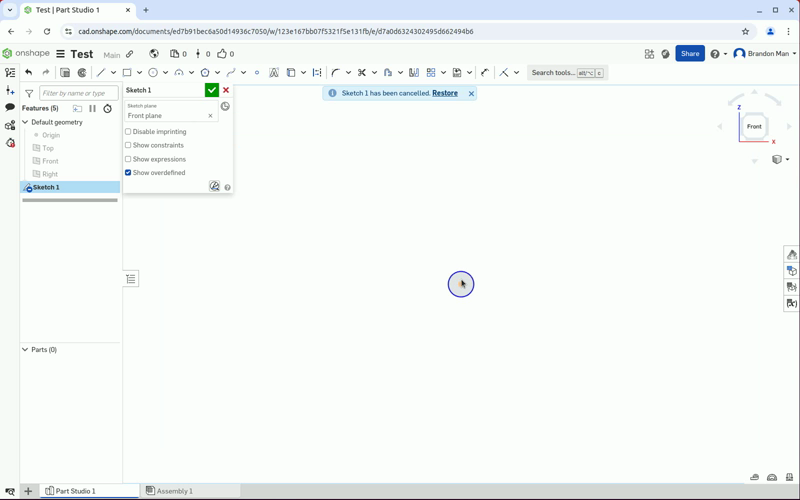
scroll(6)
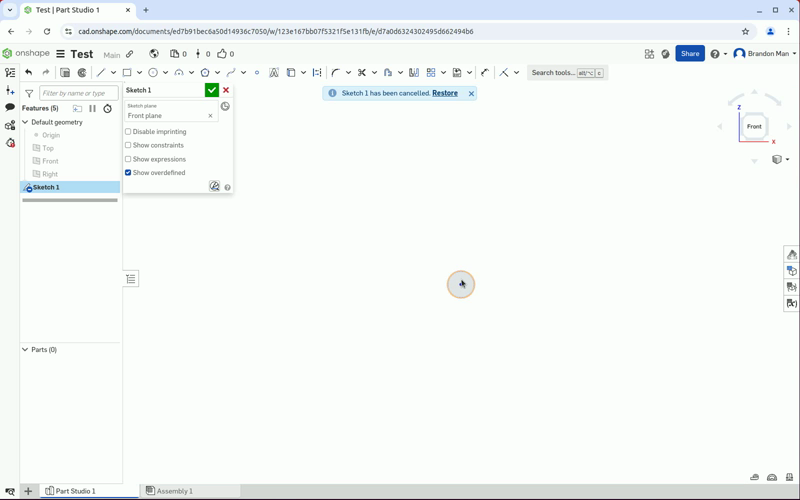
scroll(6)
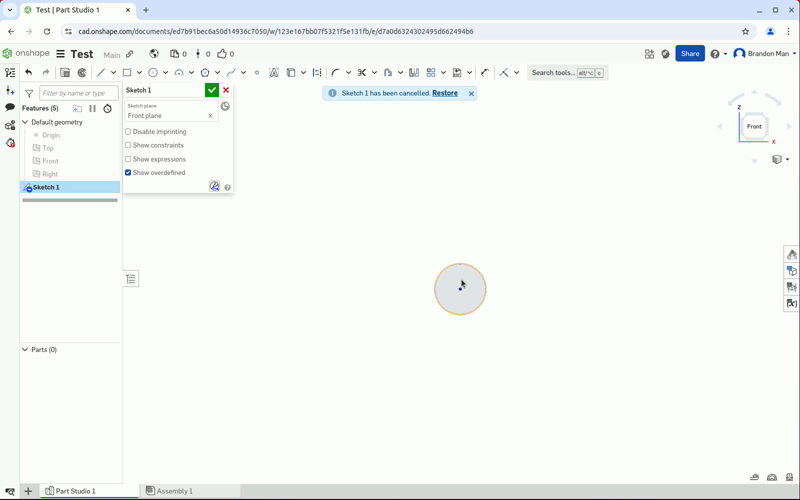
scroll(6)
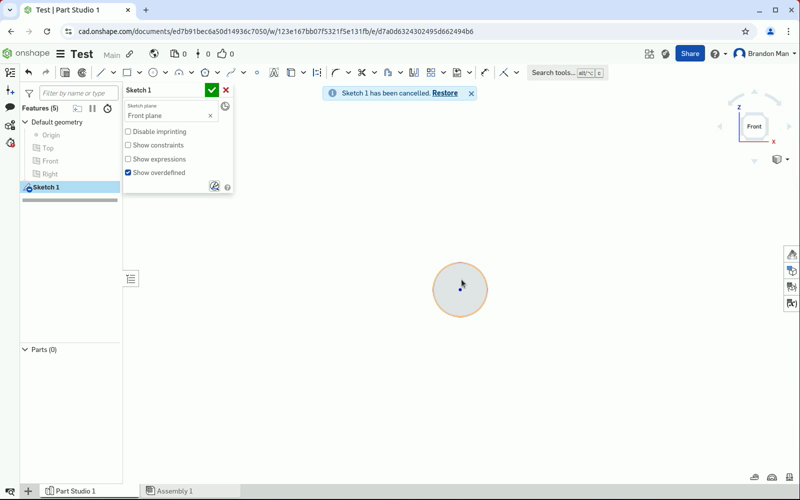
scroll(6)
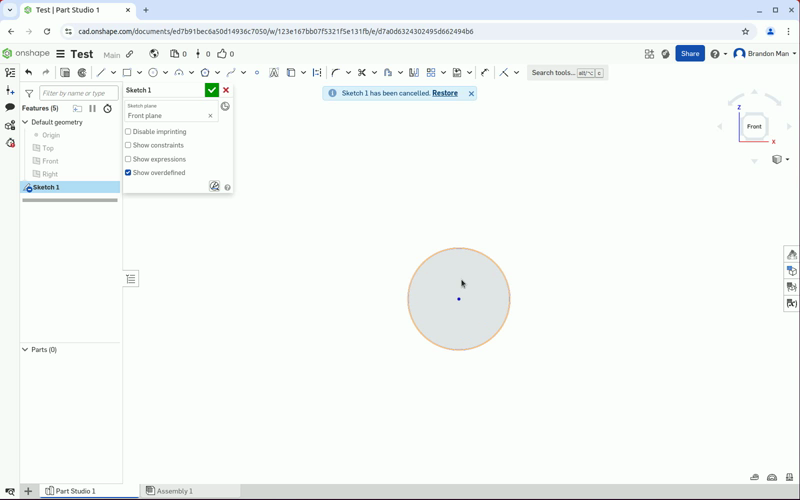
scroll(6)
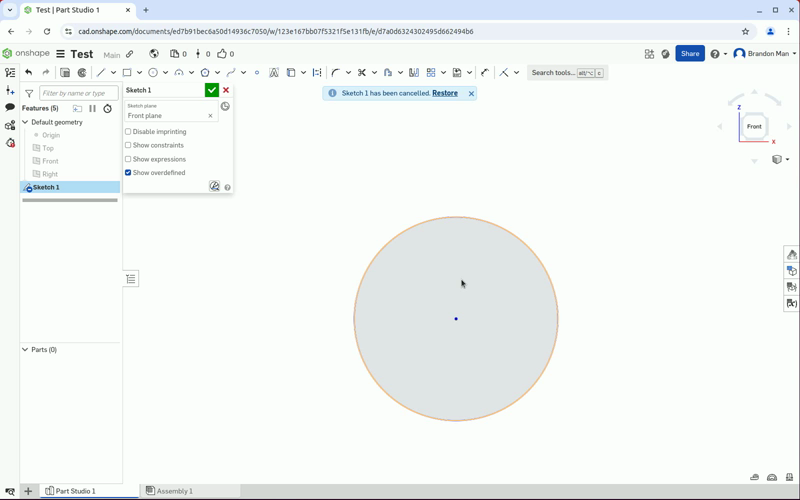
click(461, 279)
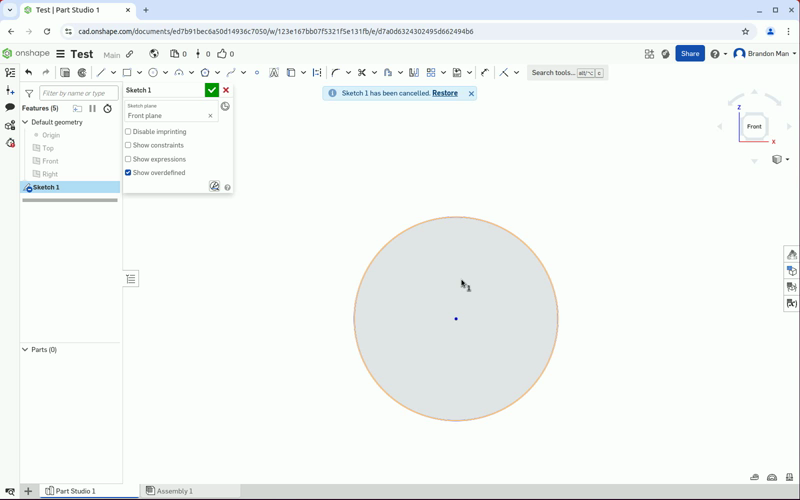
scroll(-6)
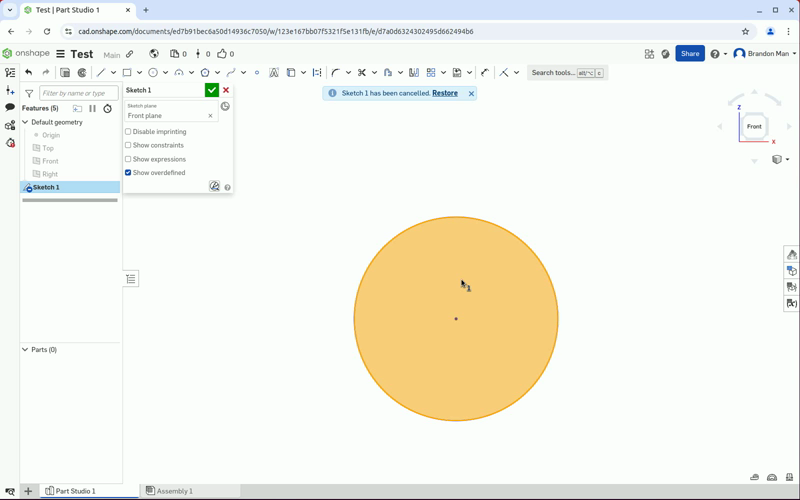
scroll(-6)
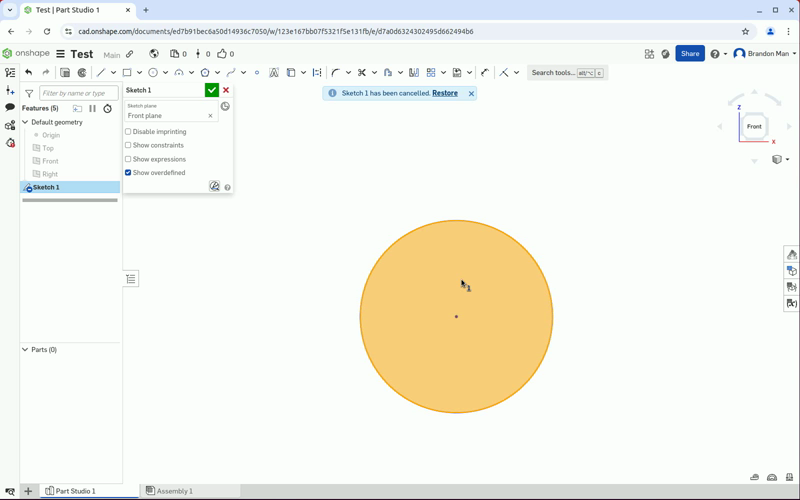
scroll(-6)
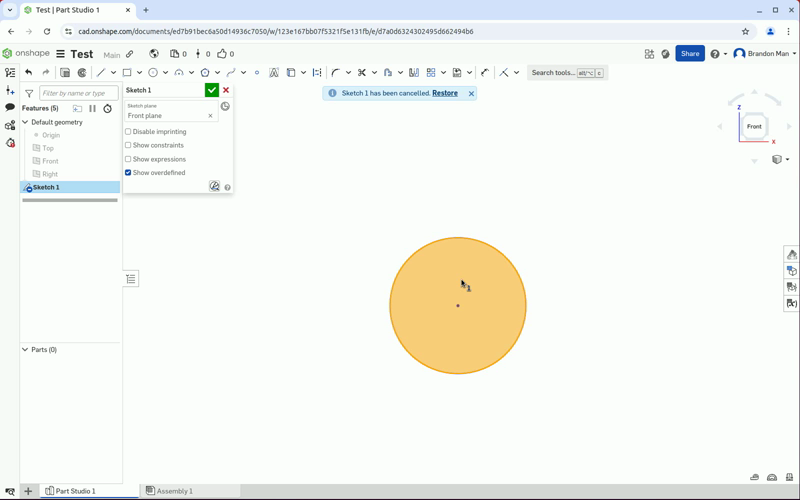
scroll(-6)
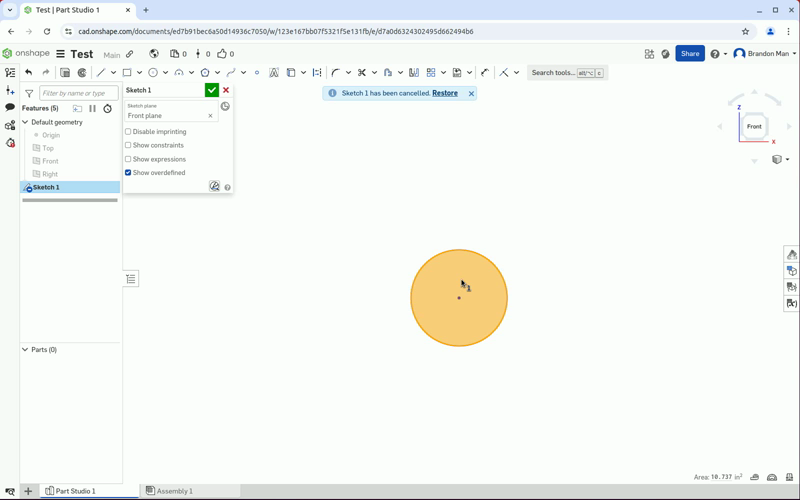
scroll(-6)
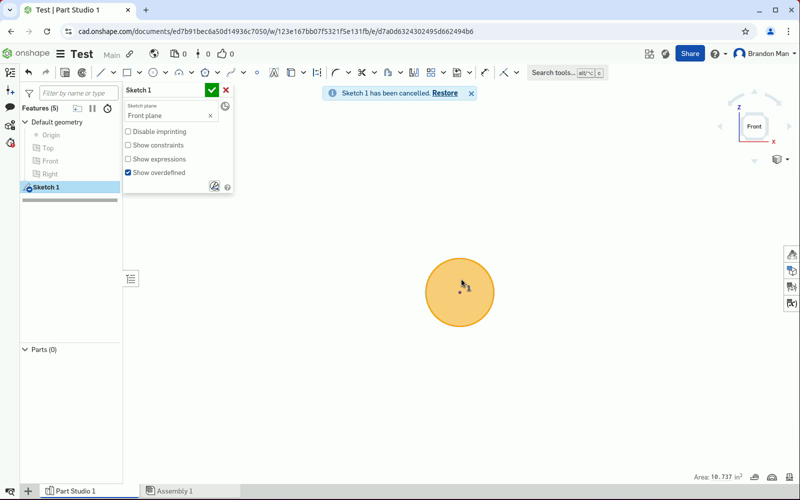
scroll(-6)
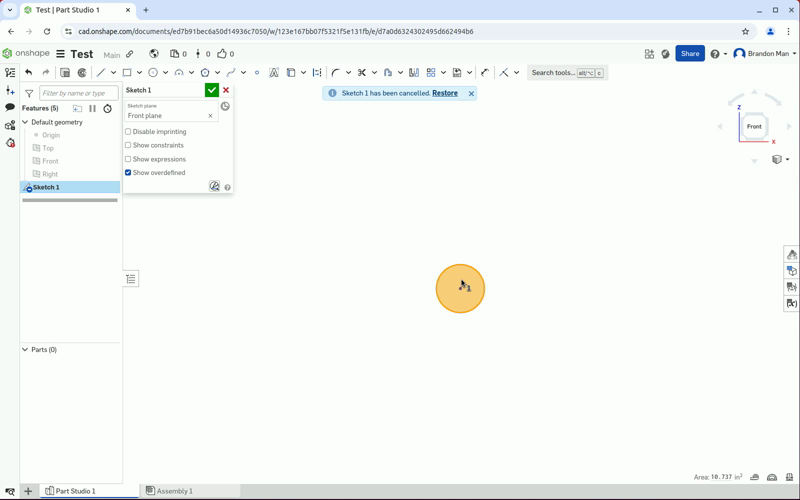
scroll(-6)
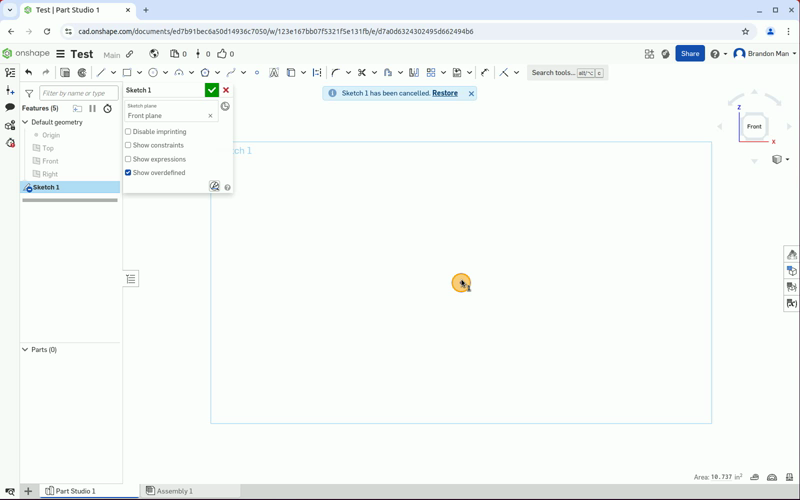
mouse_move(73, 352)
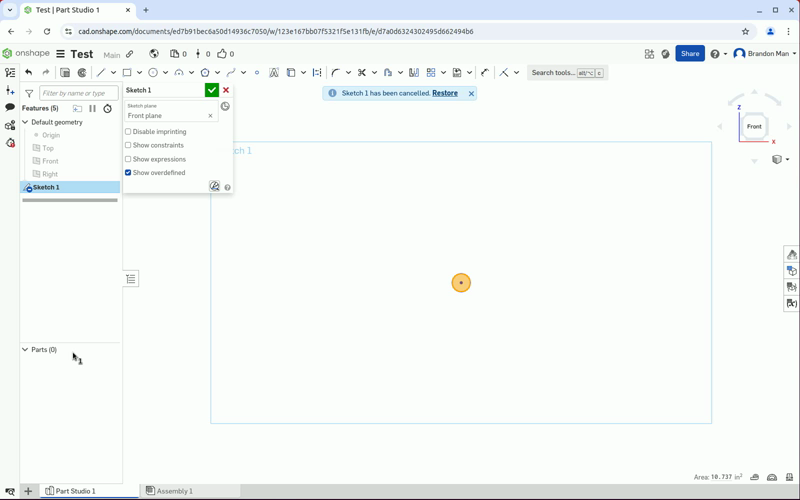
key(shift+y)
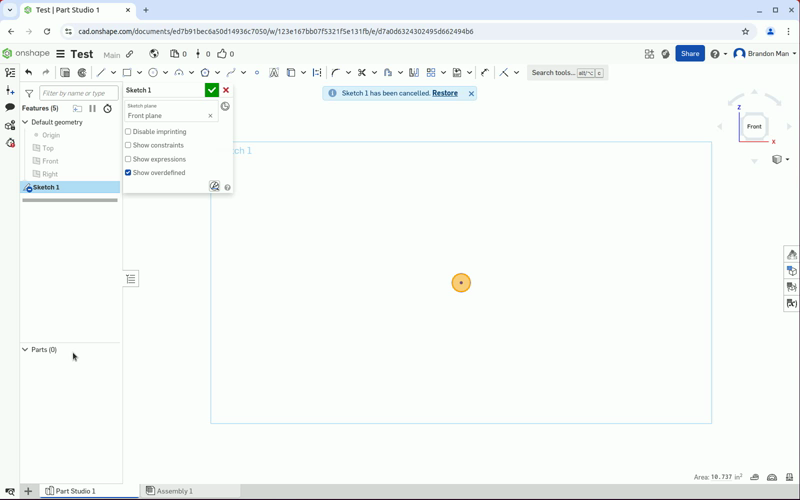
key(shift+e)
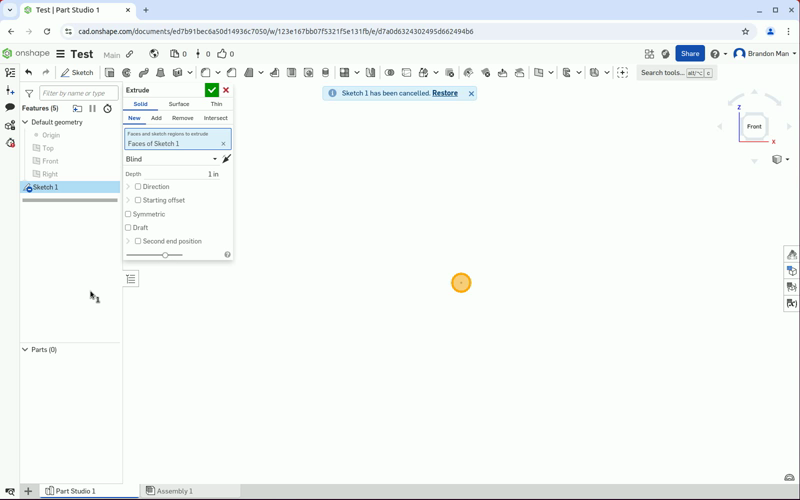
mouse_move(143, 106)
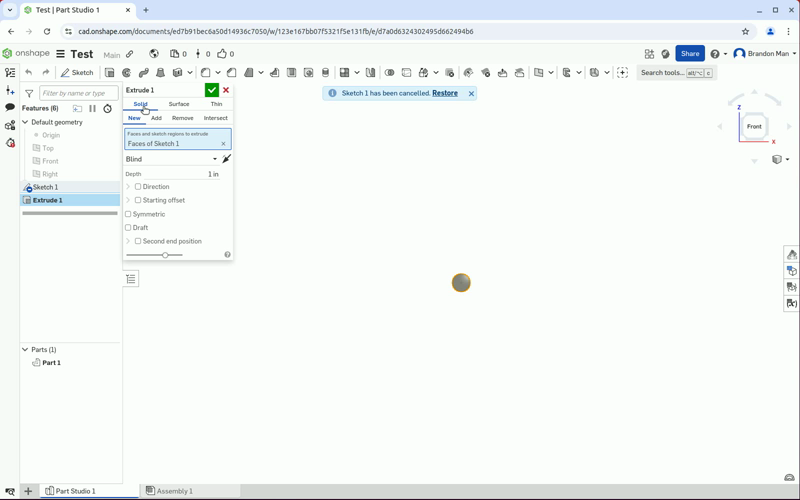
click(143, 106)
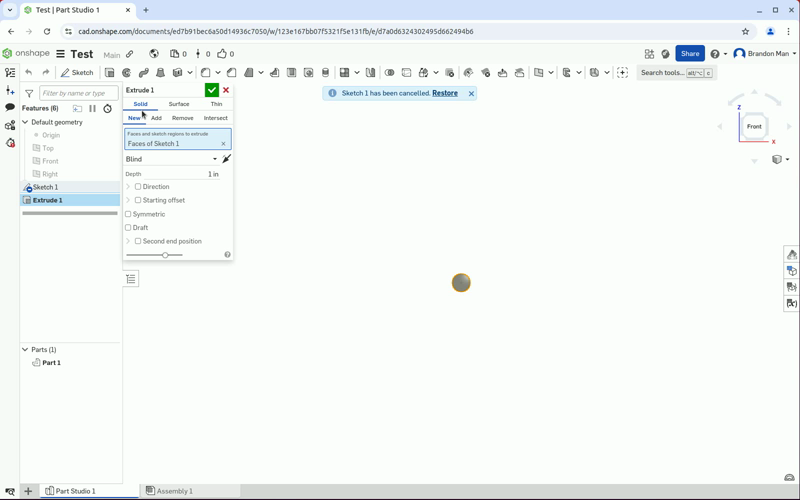
mouse_move(137, 120)
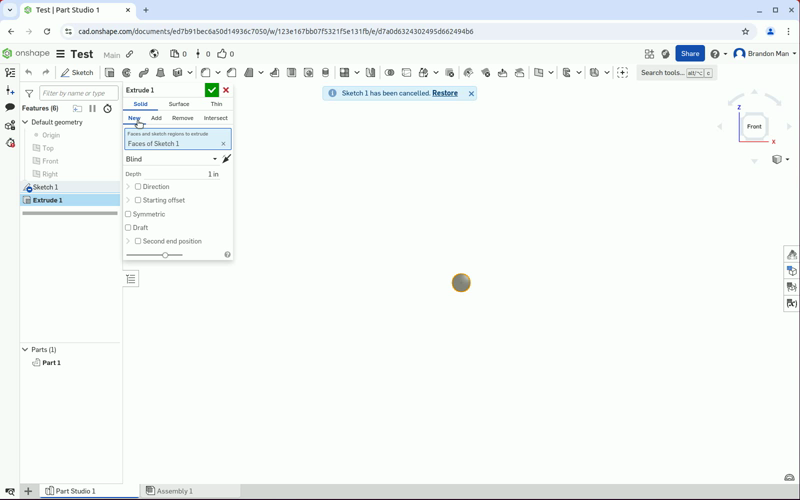
click(137, 120)
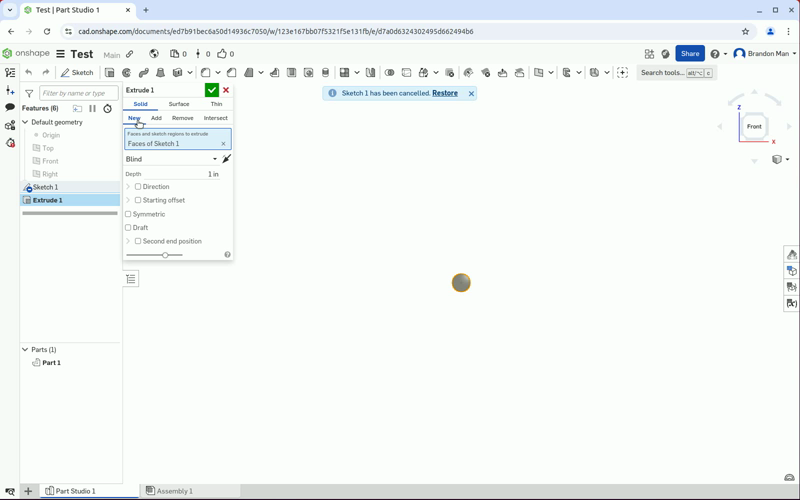
key(tab, 4)
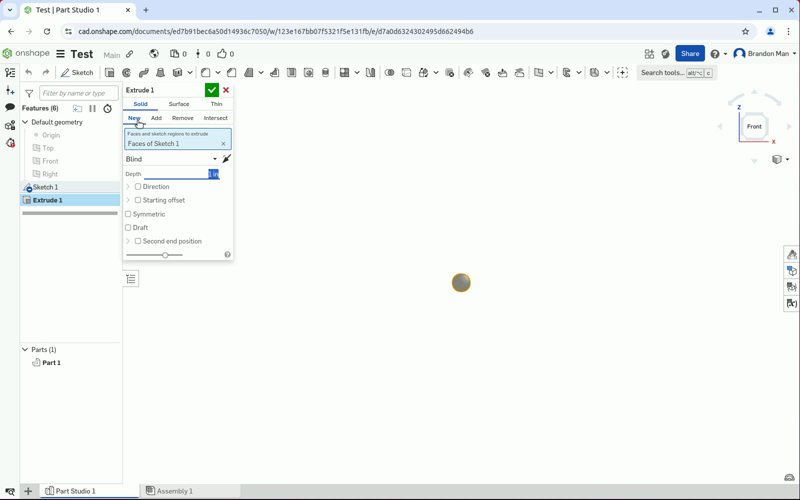
text(16.609)
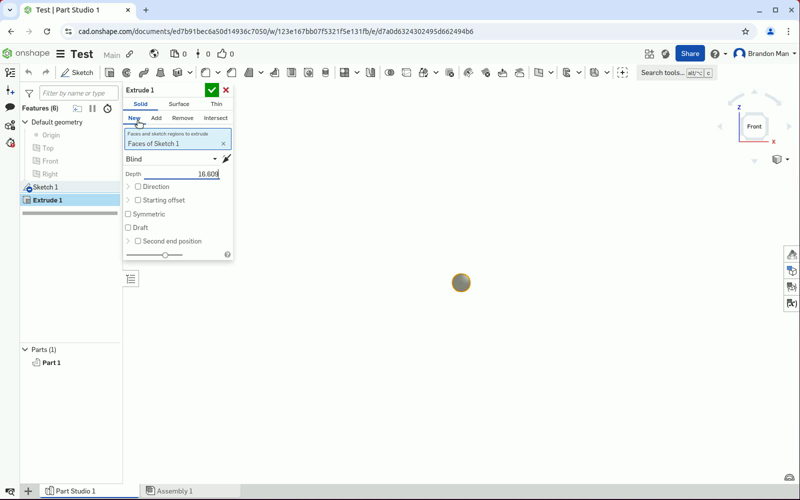
key(enter)
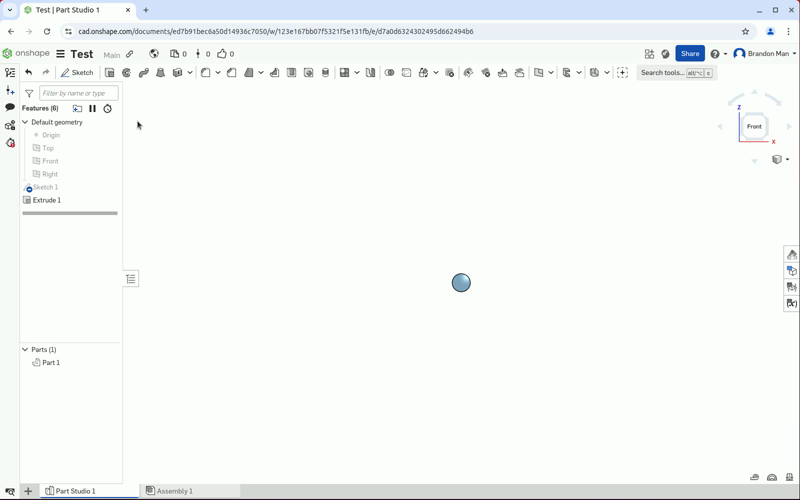
key(shift+h)
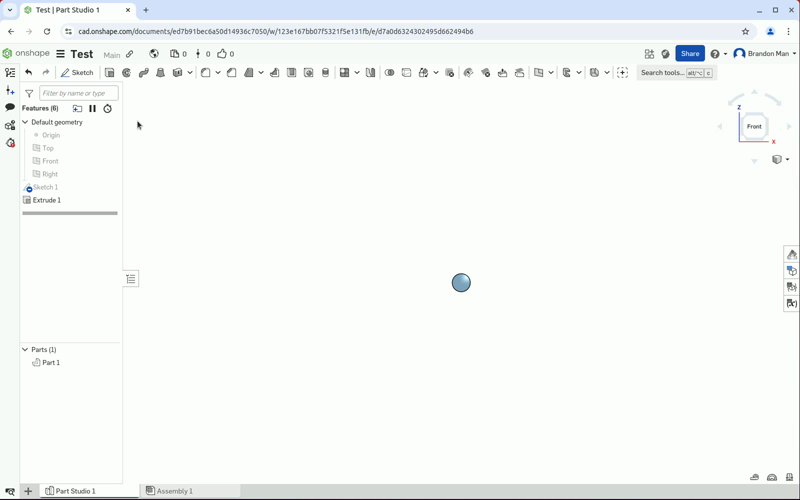
key(shift+h)
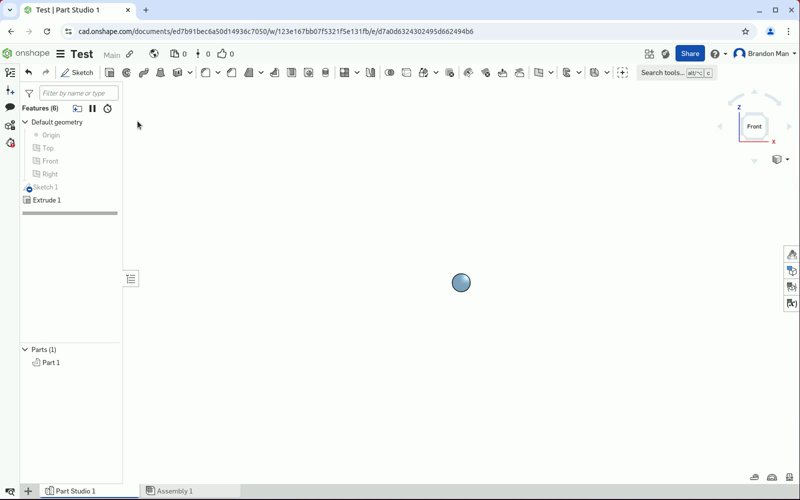
mouse_move(73, 189)
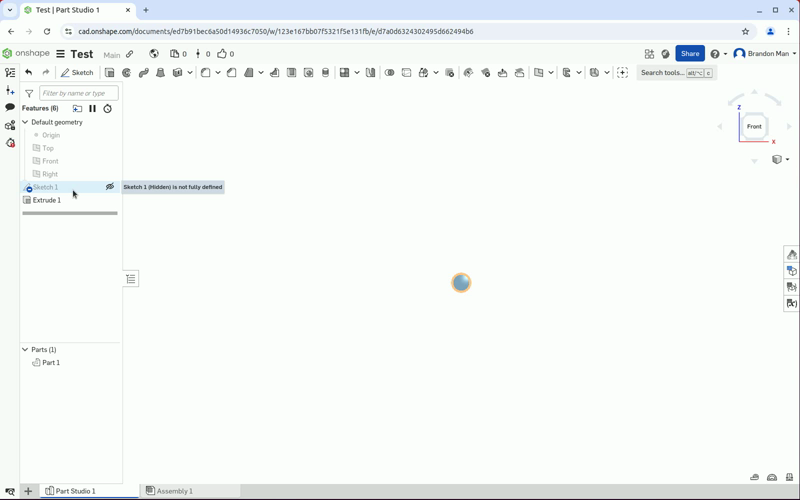
click(73, 189)
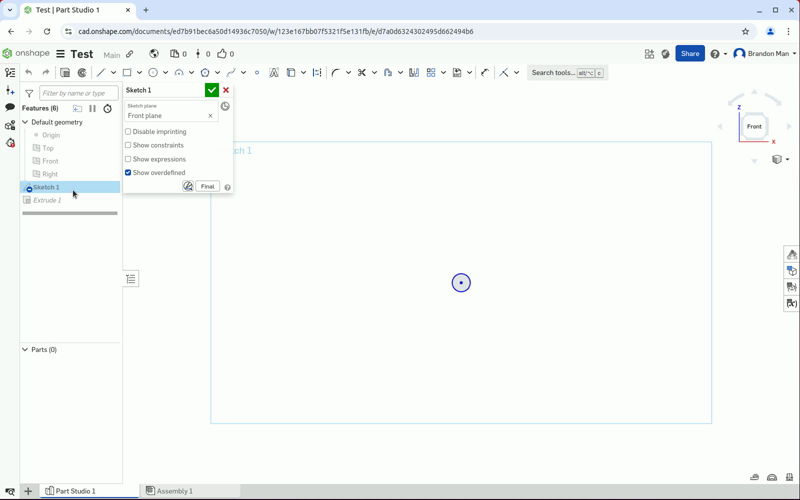
mouse_move(229, 92)
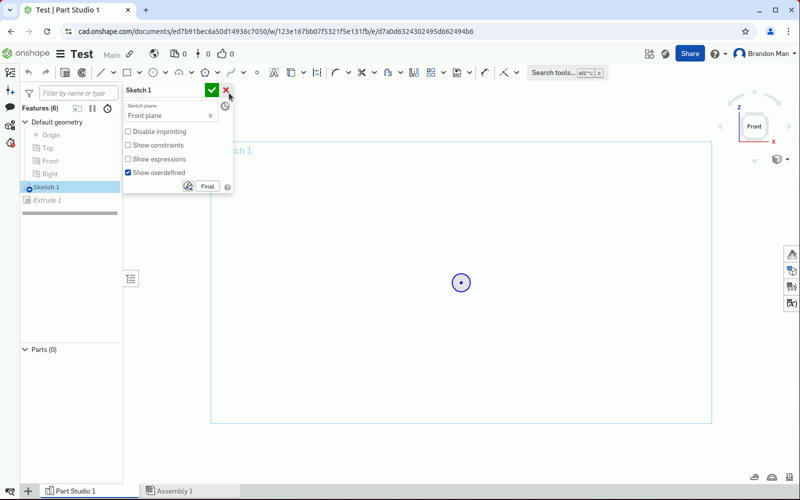
click(229, 92)
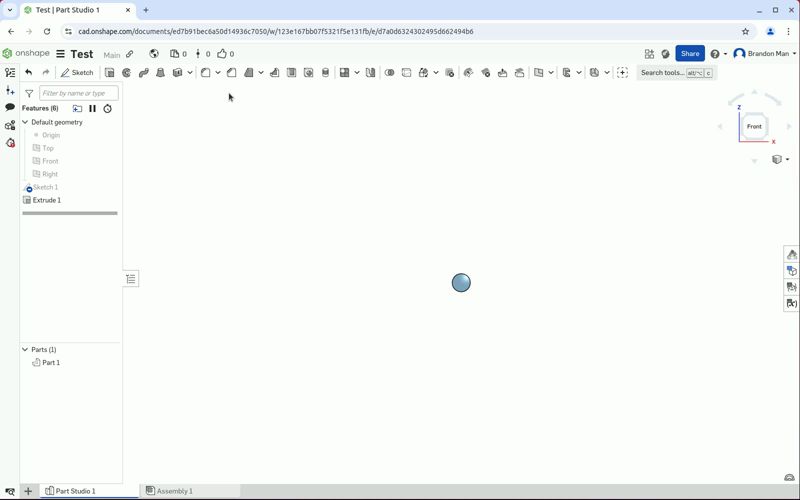
mouse_move(541, 75)
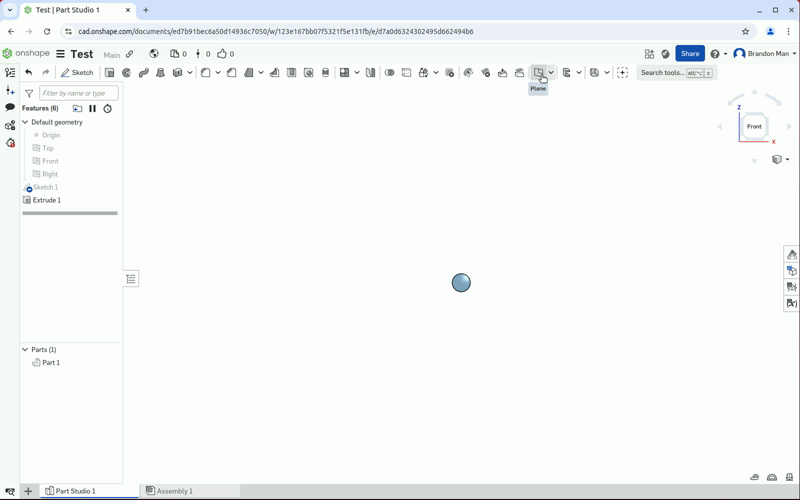
click(541, 75)
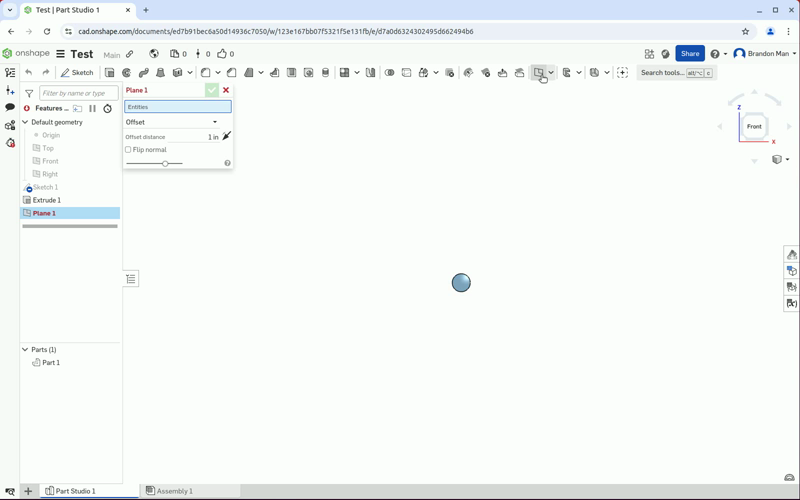
mouse_move(73, 163)
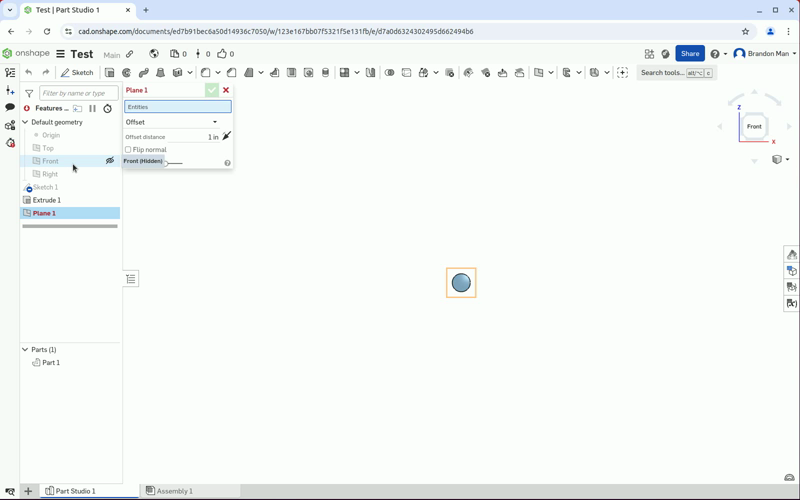
click(73, 163)
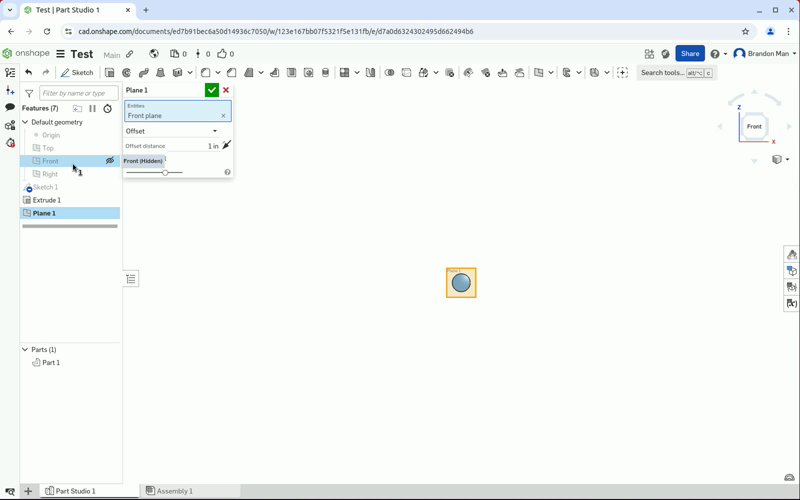
key(tab, 2)
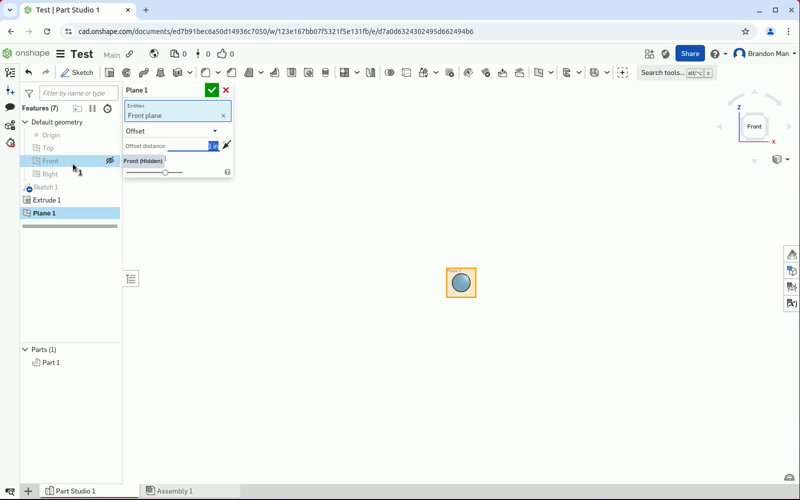
text(16.607)
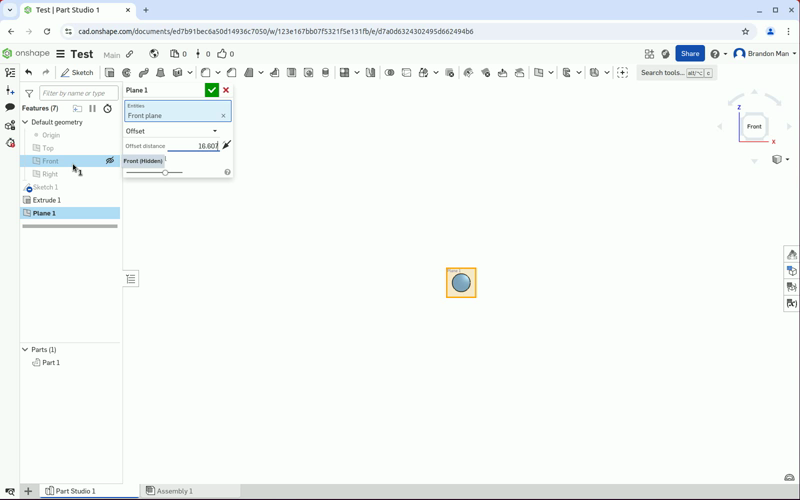
key(enter, 2)
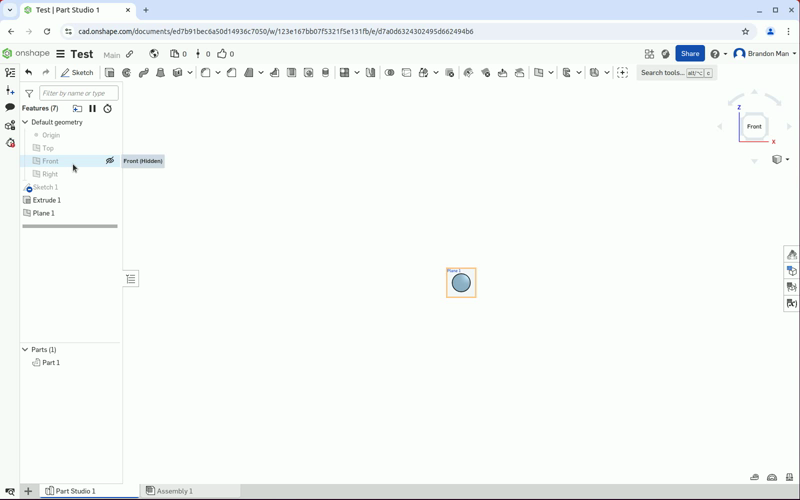
key(shift+s)
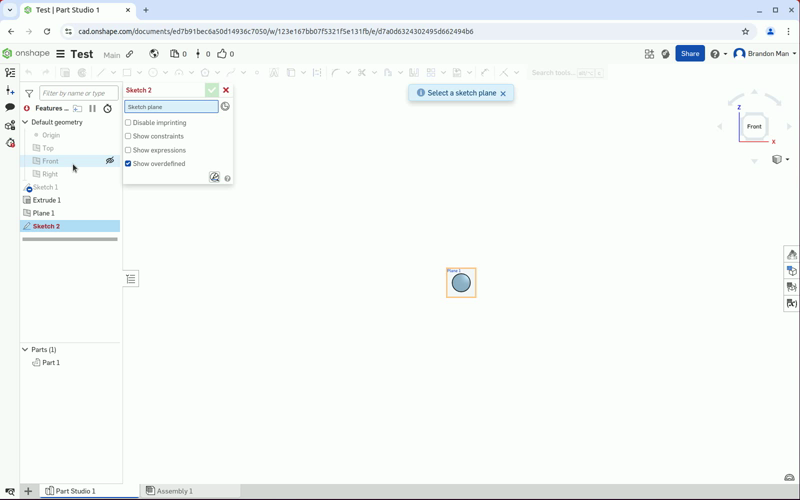
mouse_move(73, 215)
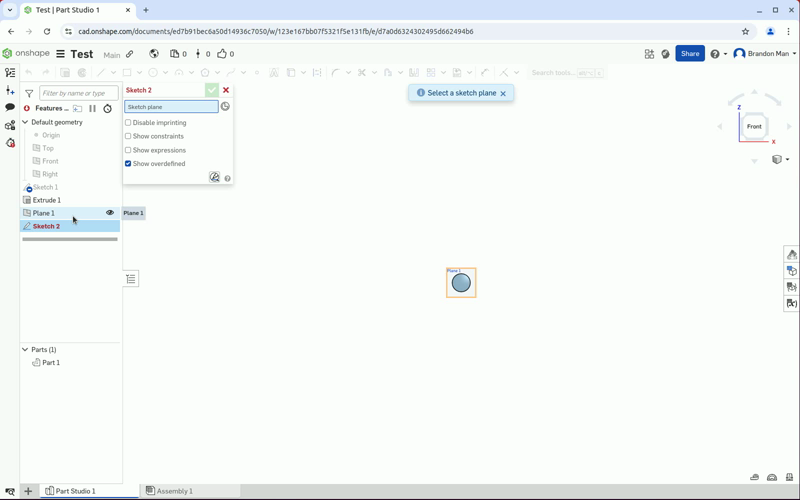
click(73, 215)
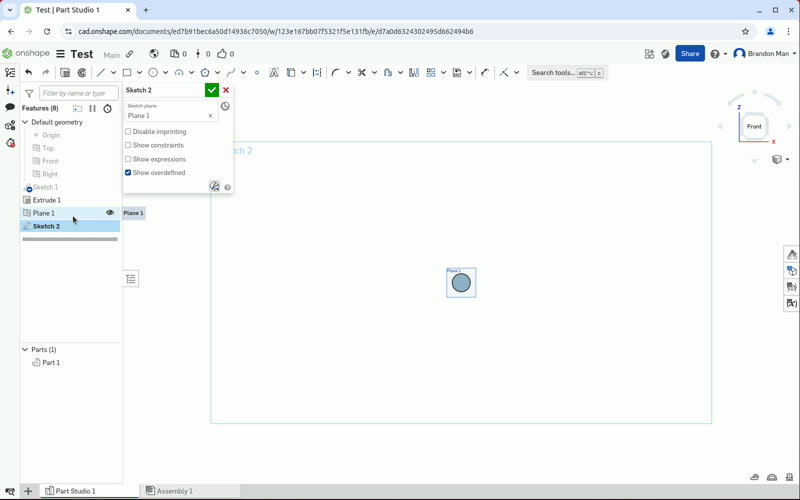
mouse_move(73, 352)
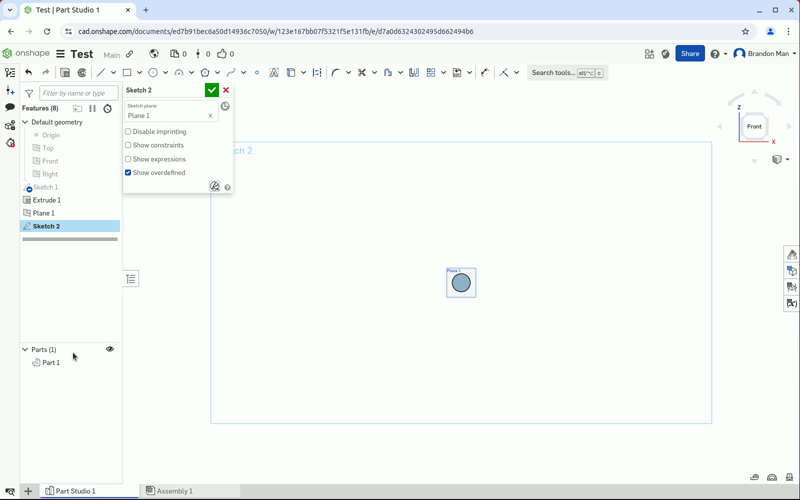
key(y)
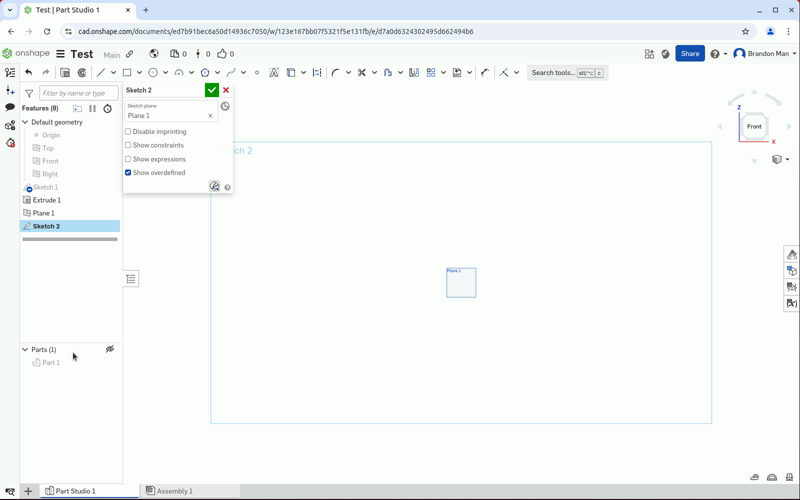
key(c)
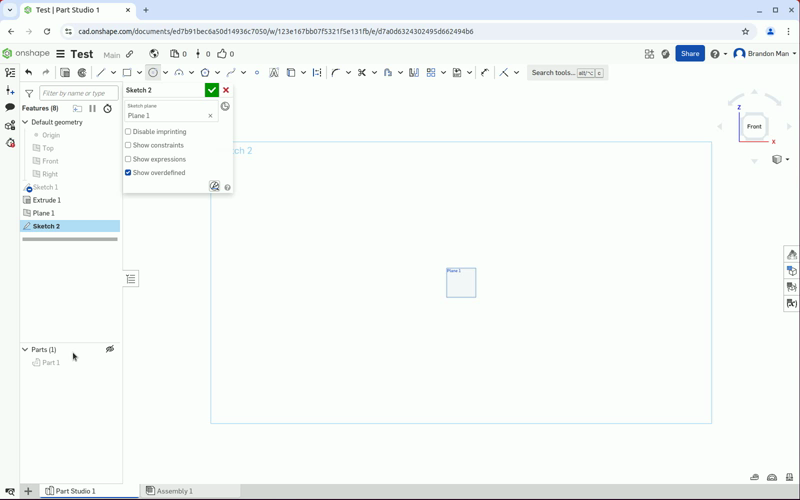
key_down(shift)
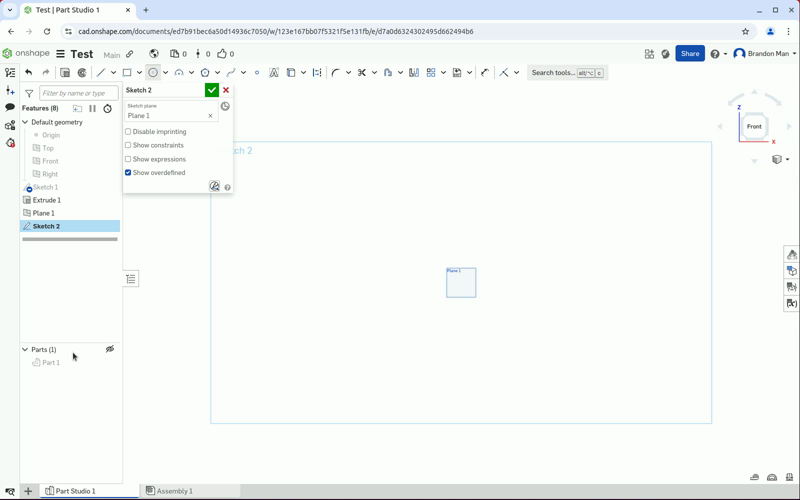
mouse_move(461, 282)
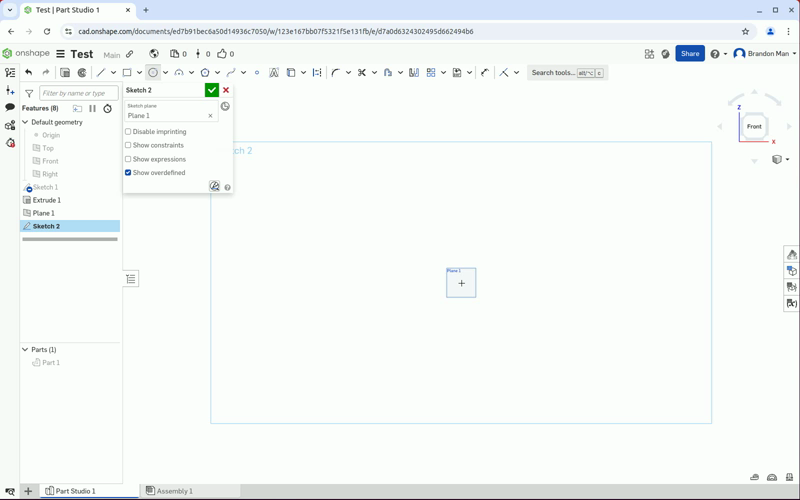
click(461, 282)
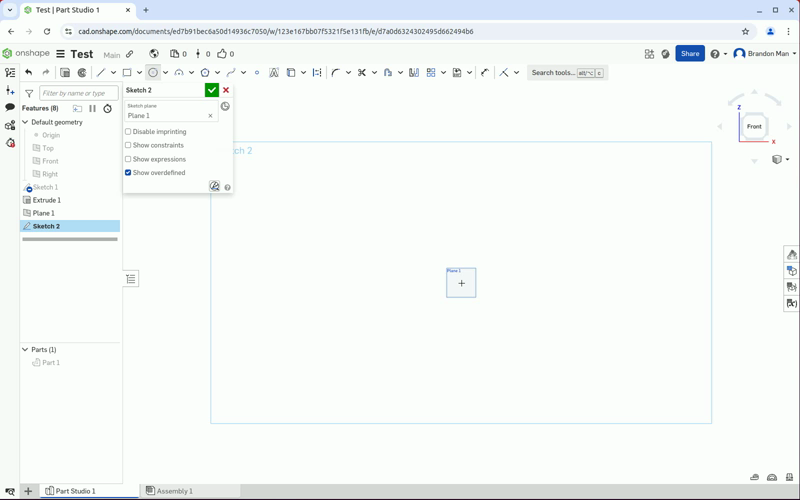
key_up(shift)
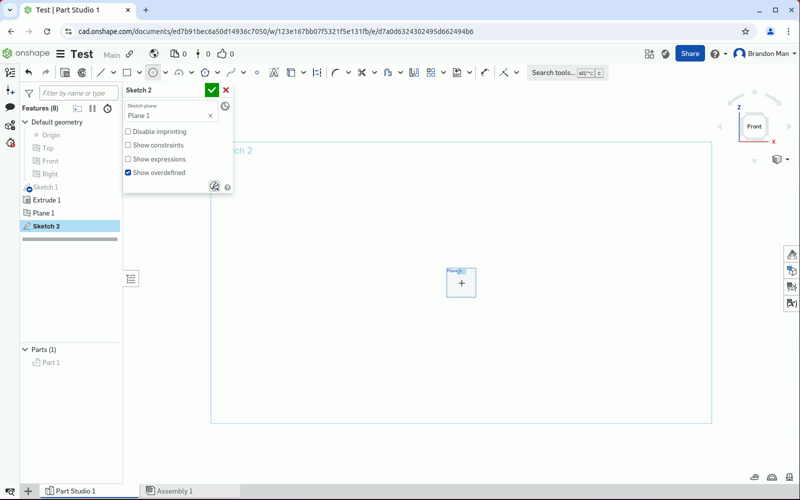
mouse_move(466, 282)
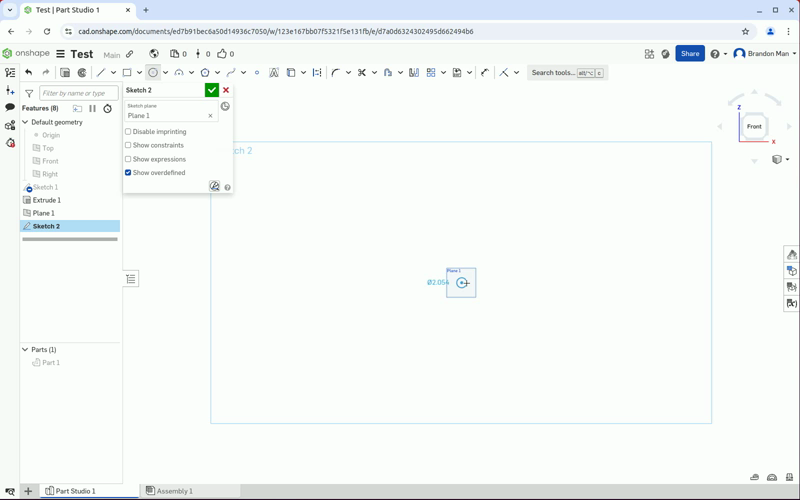
click(466, 282)
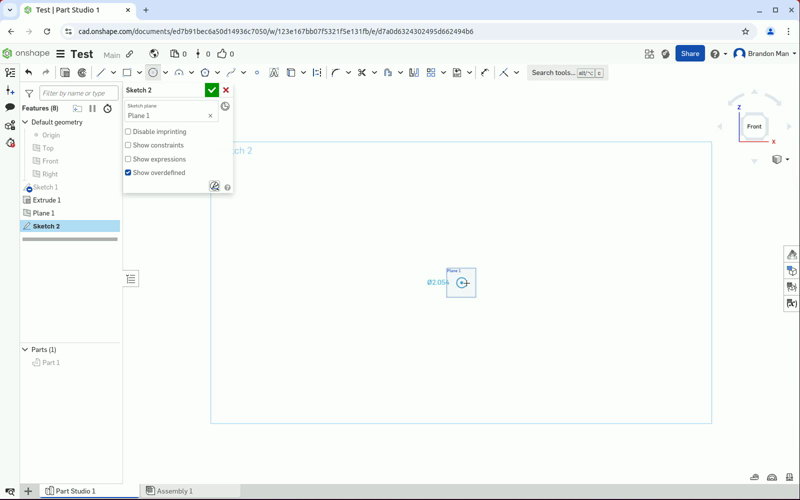
key(esc)
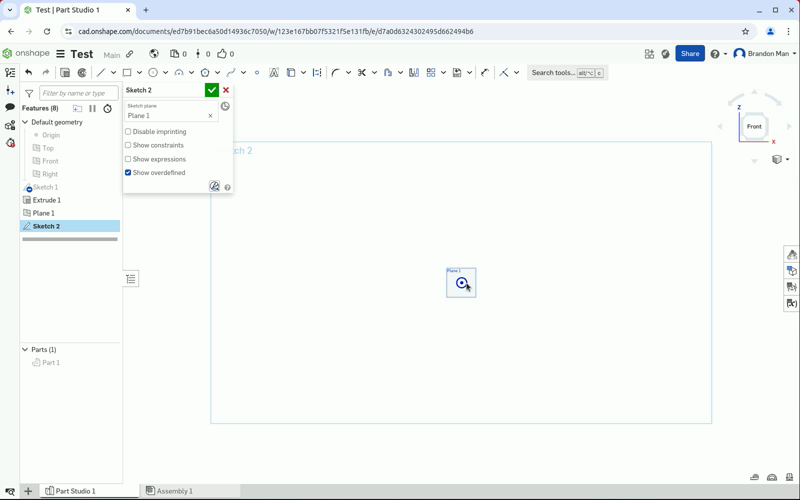
mouse_move(463, 286)
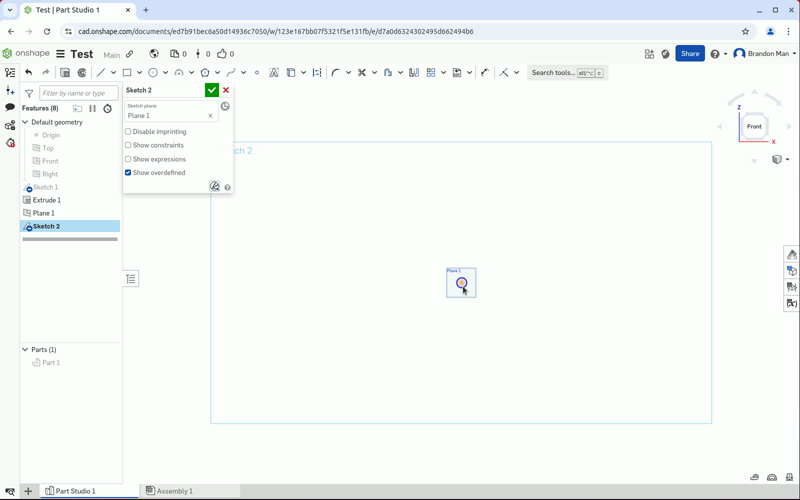
scroll(6)
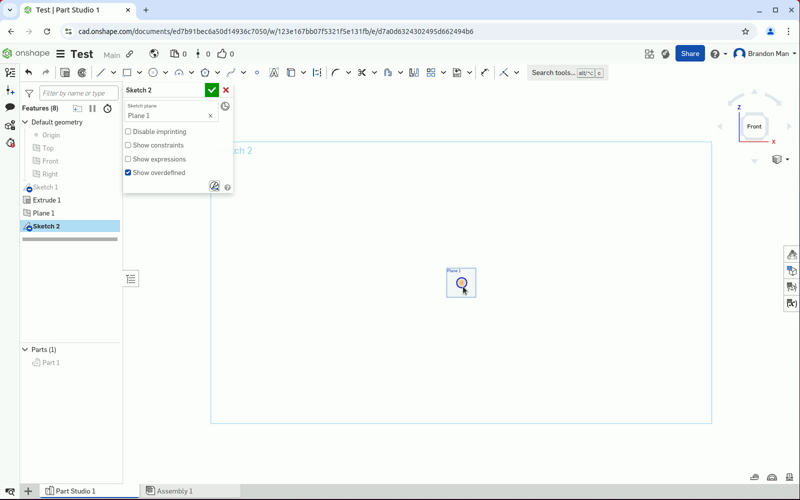
scroll(6)
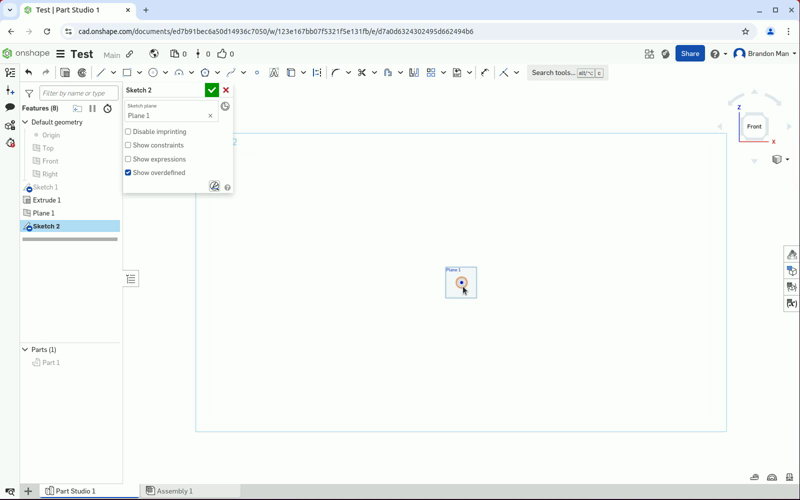
scroll(6)
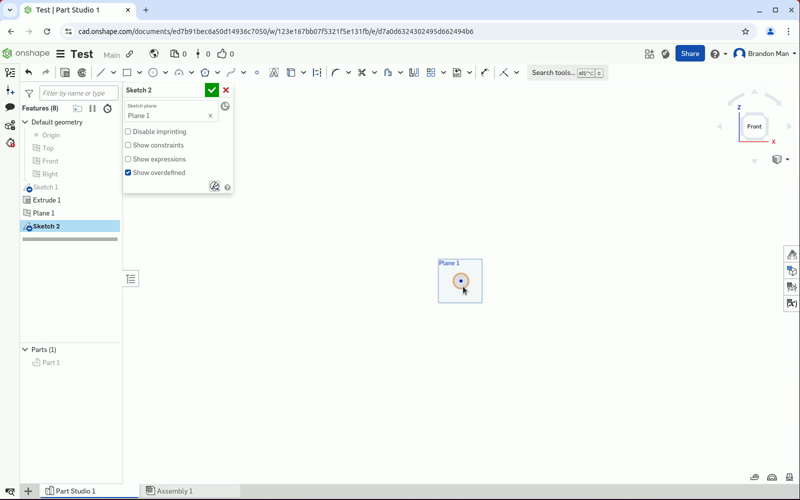
scroll(6)
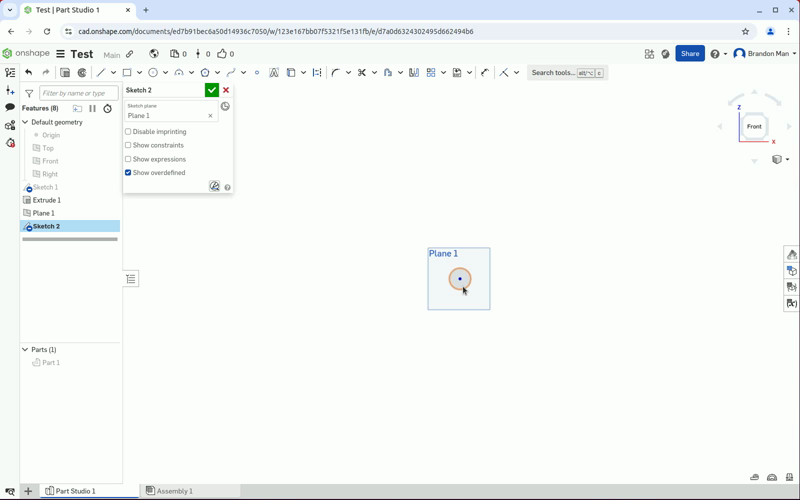
scroll(6)
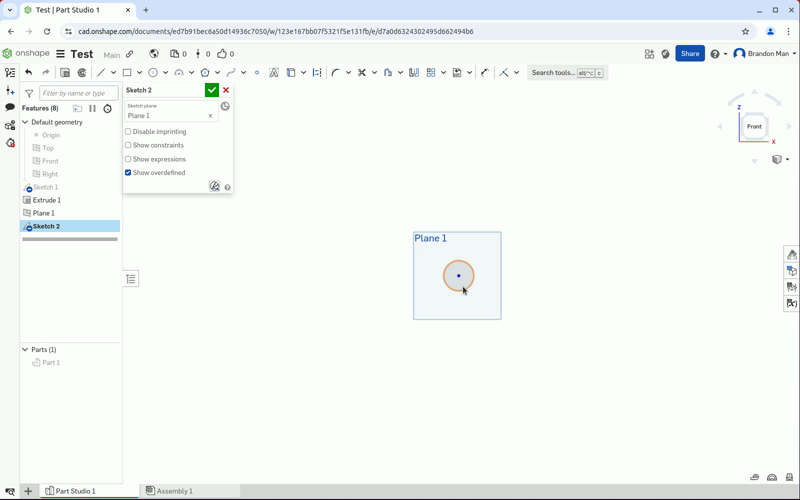
scroll(6)
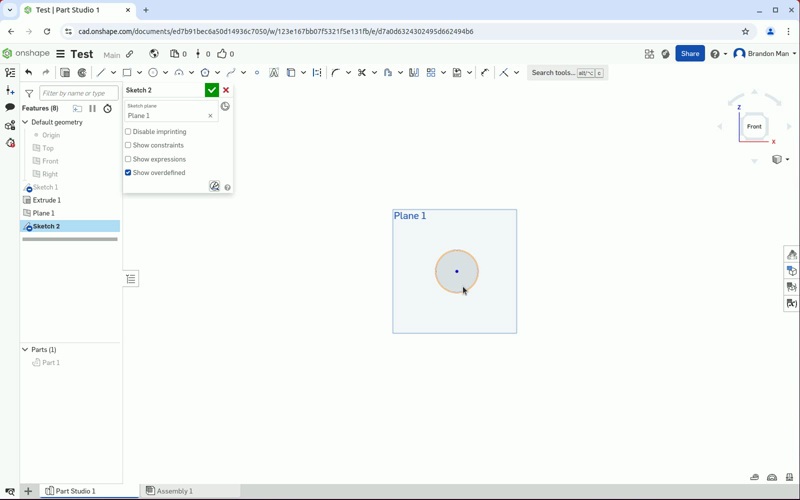
scroll(6)
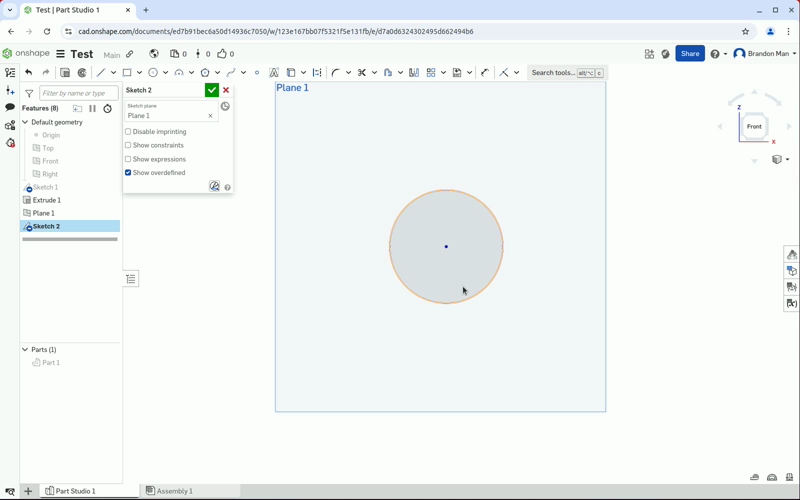
click(463, 286)
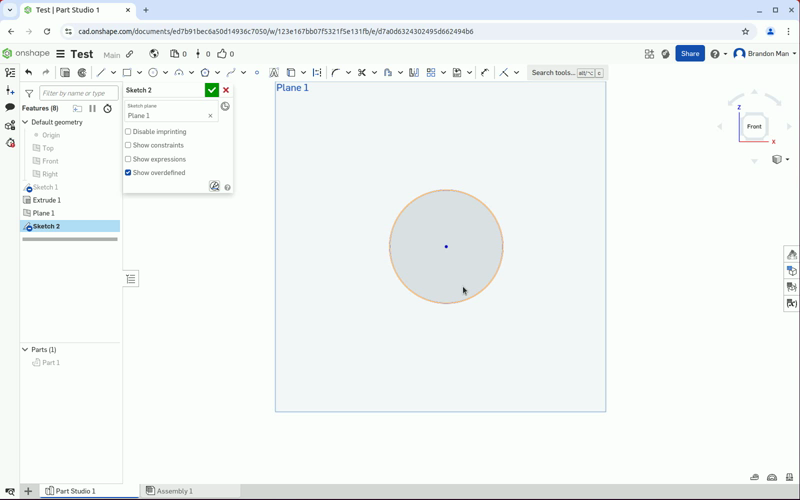
scroll(-6)
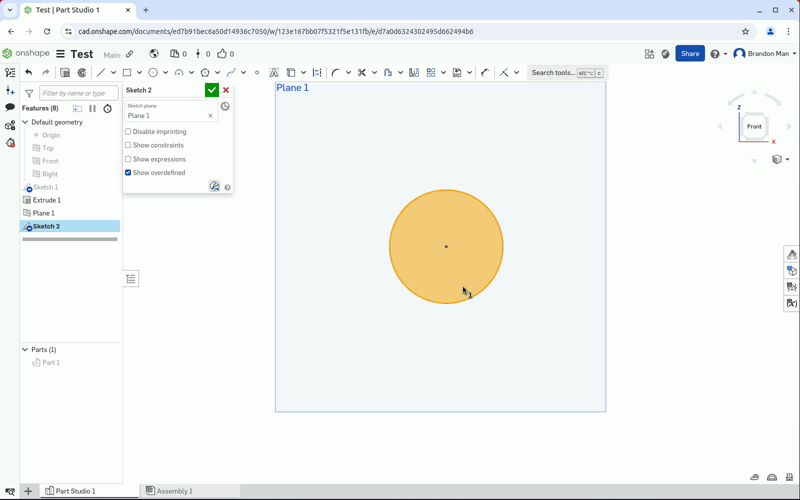
scroll(-6)
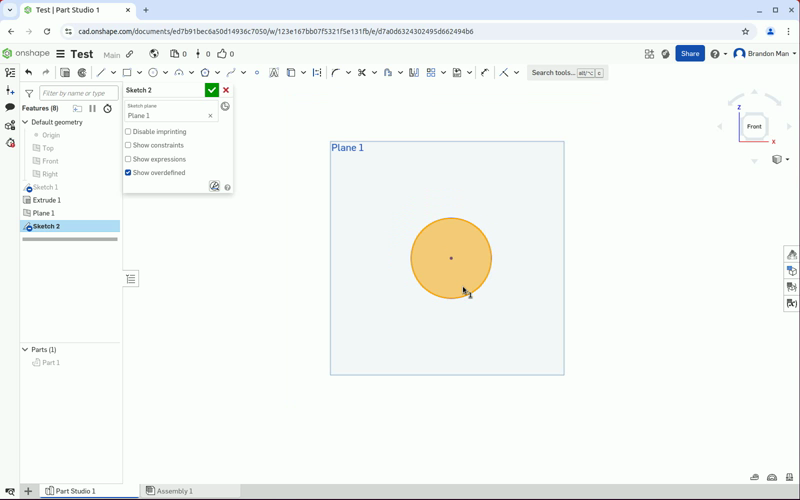
scroll(-6)
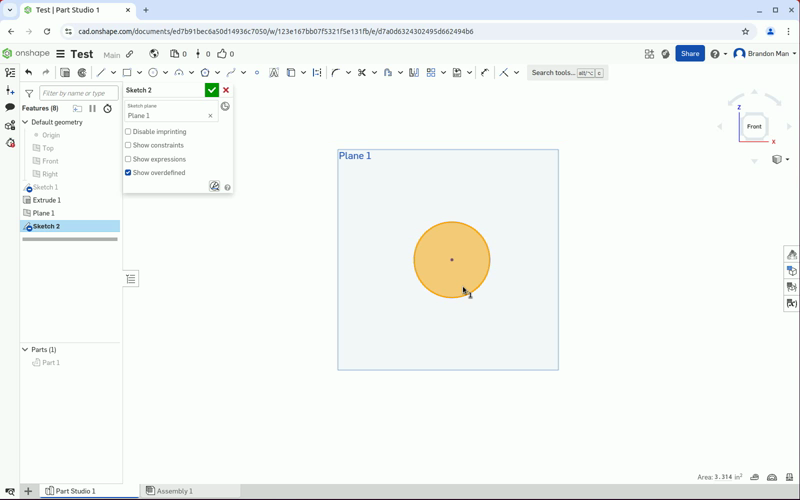
scroll(-6)
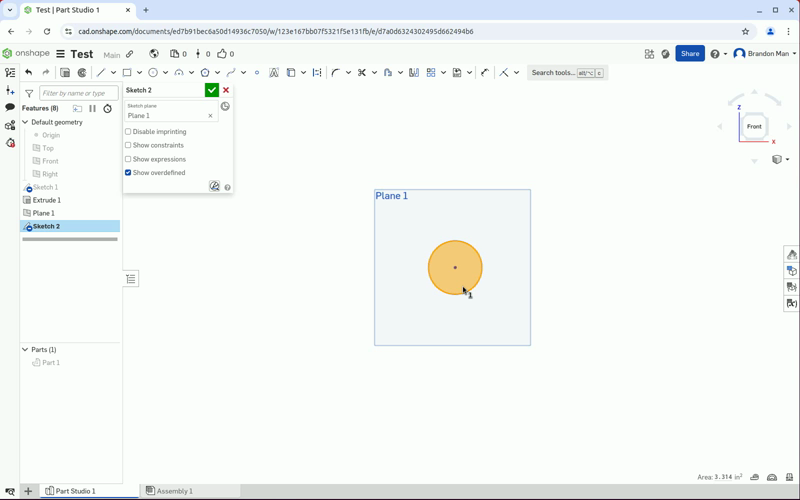
scroll(-6)
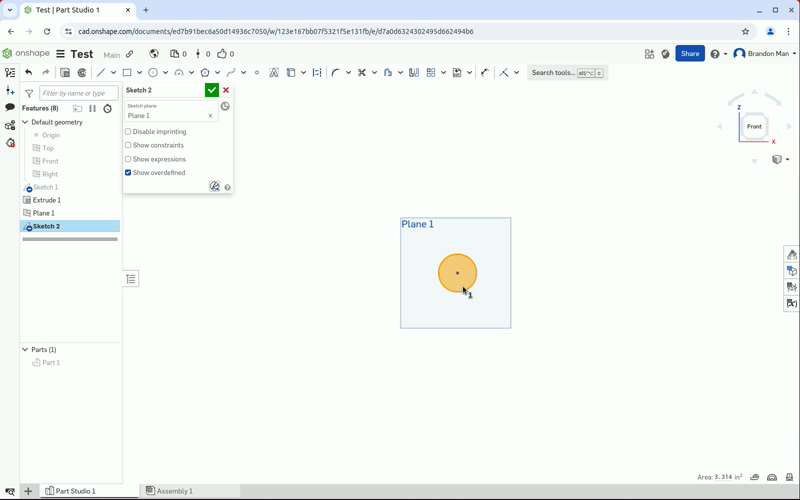
scroll(-6)
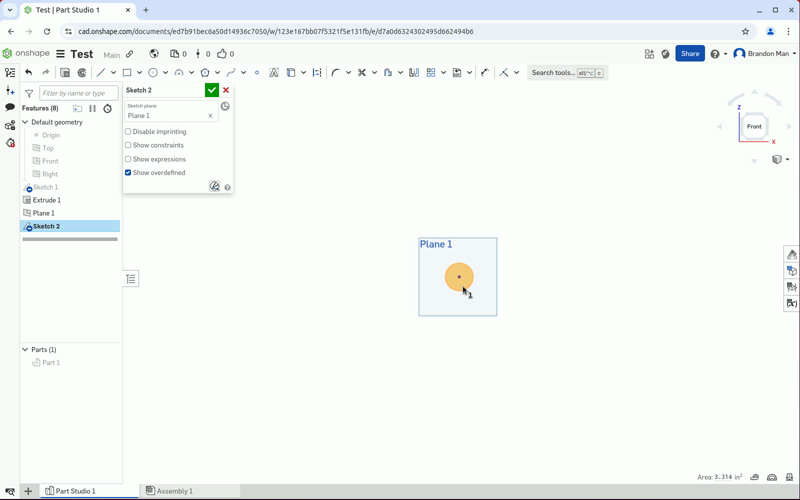
scroll(-6)
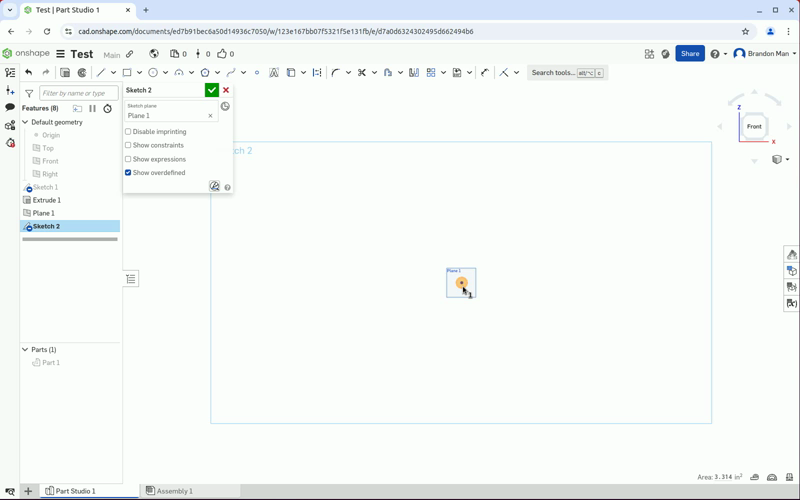
mouse_move(73, 352)
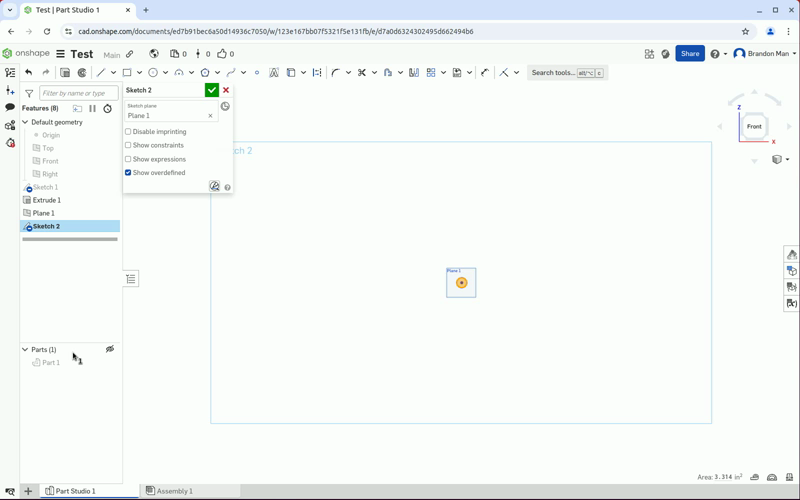
key(shift+y)
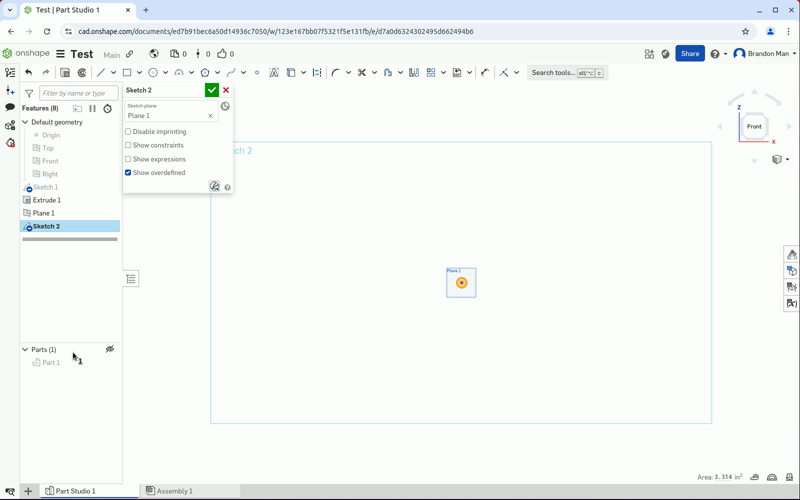
key(shift+e)
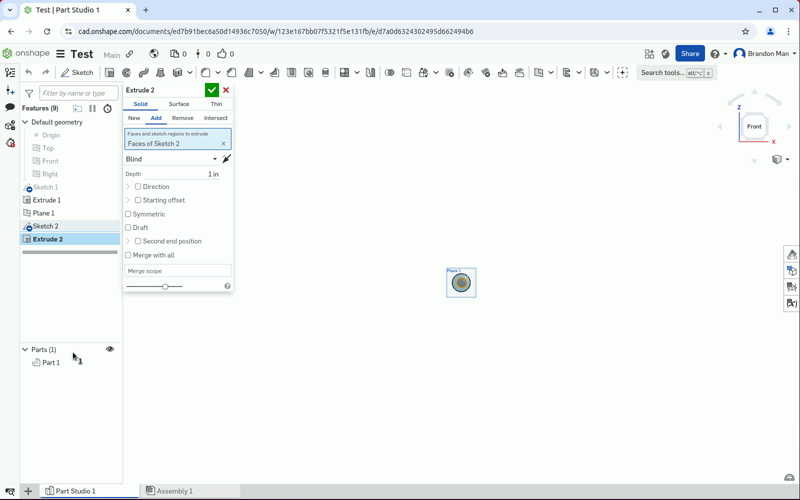
mouse_move(143, 106)
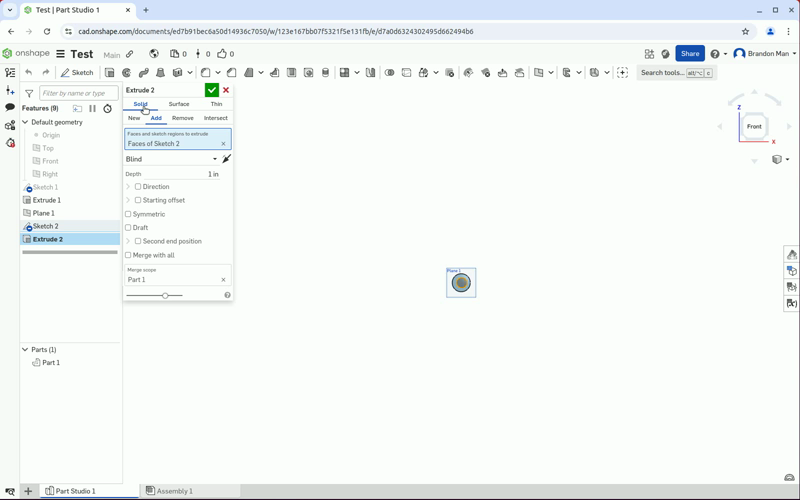
click(143, 106)
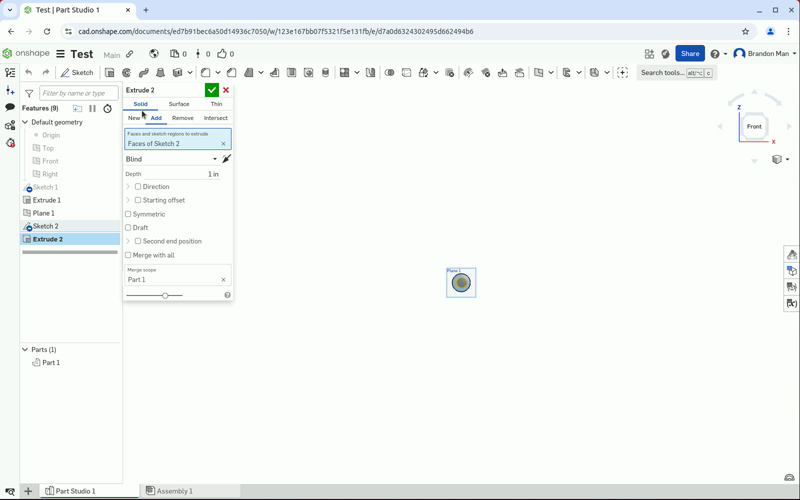
mouse_move(137, 120)
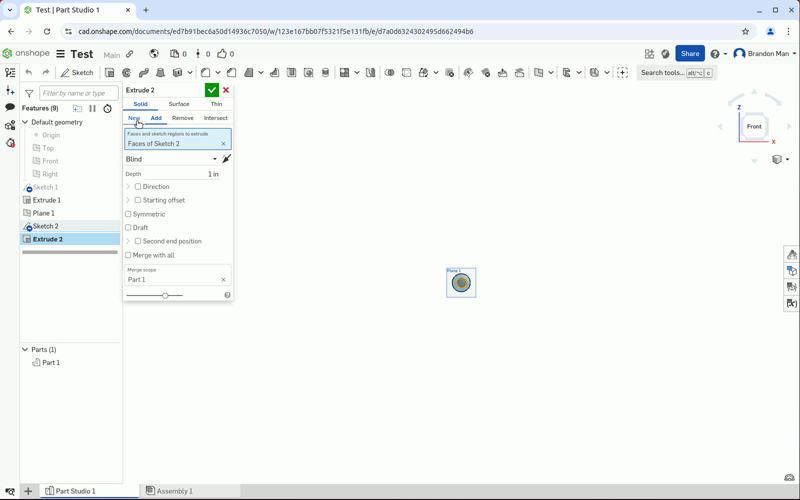
click(137, 120)
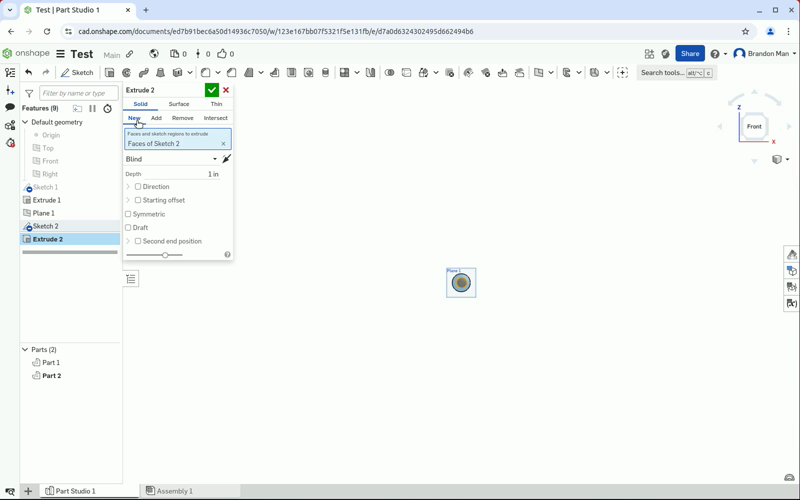
key(tab, 4)
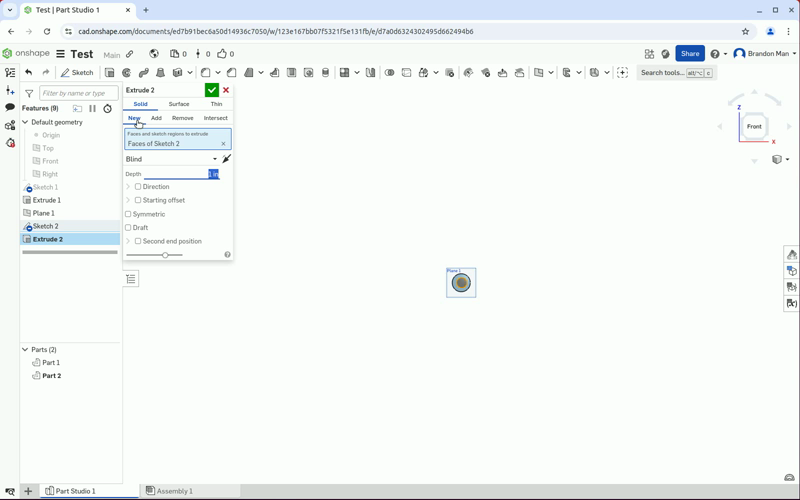
text(6.499)
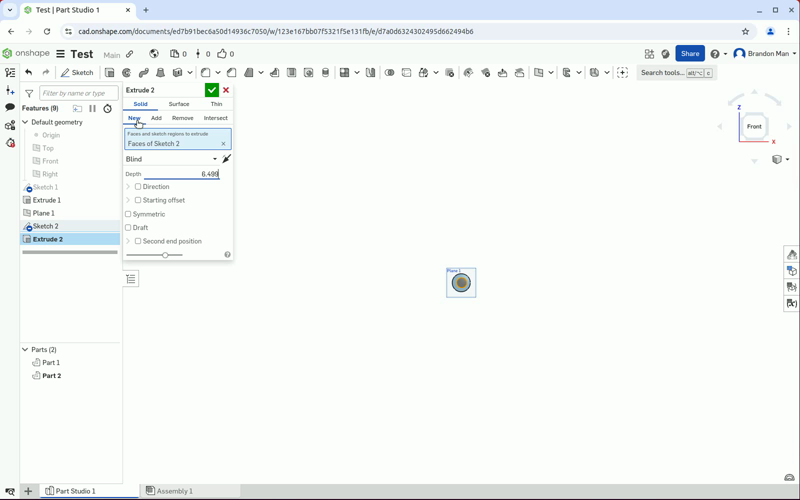
key(enter)
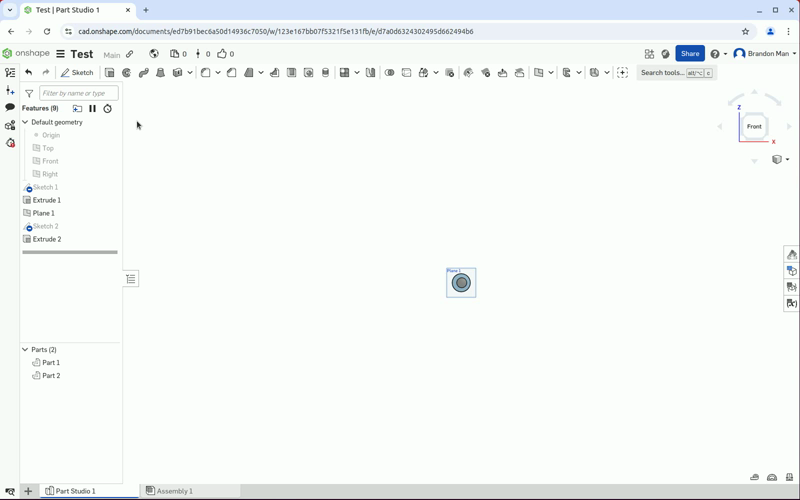
key(shift+h)
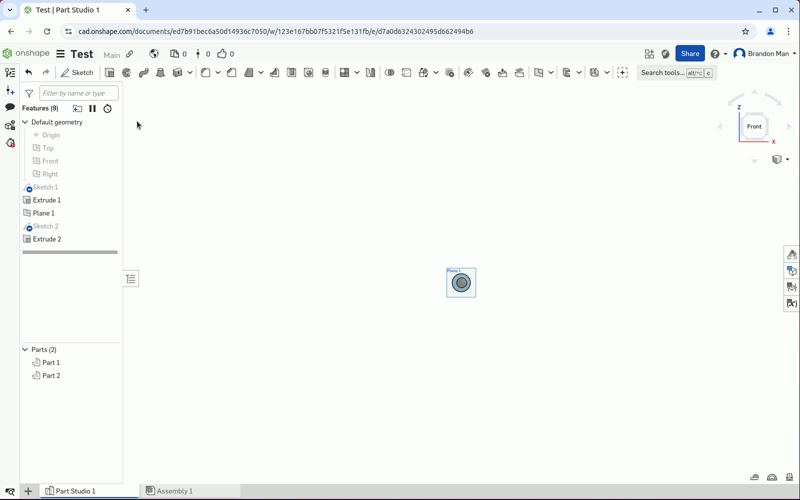
key(shift+h)
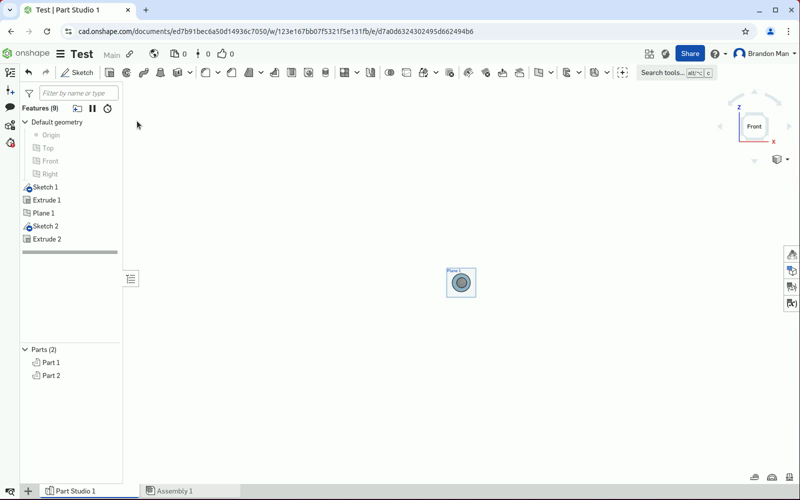
key(shift+7)
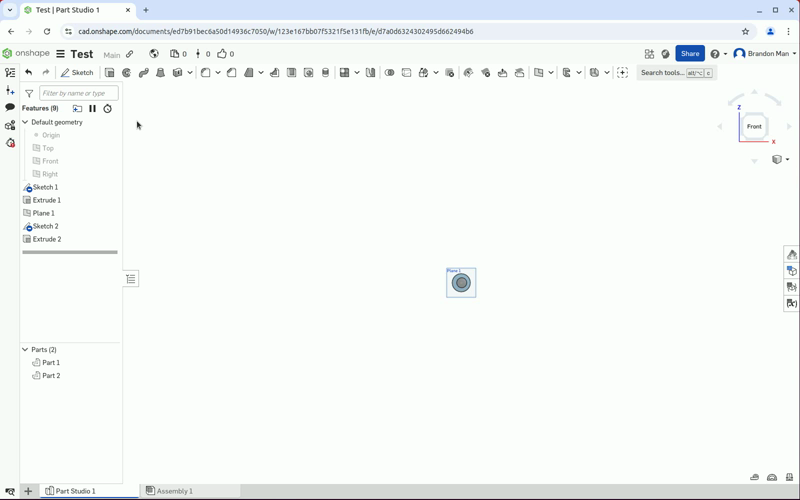
key(left, 2)
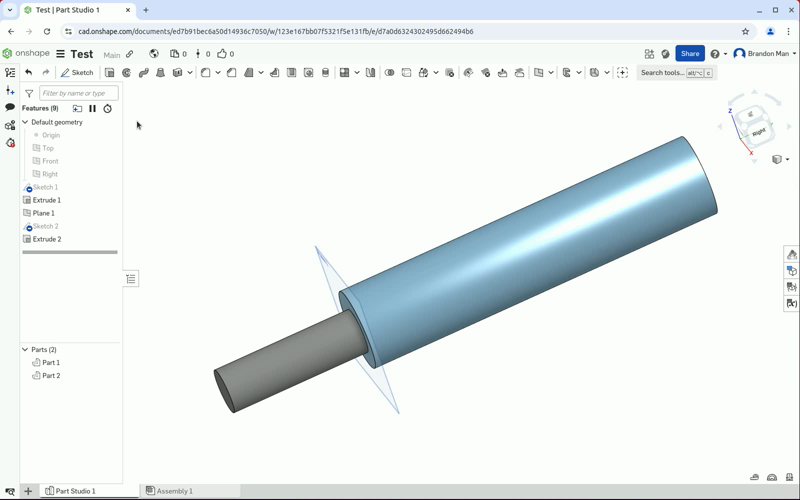
key(down, 2)
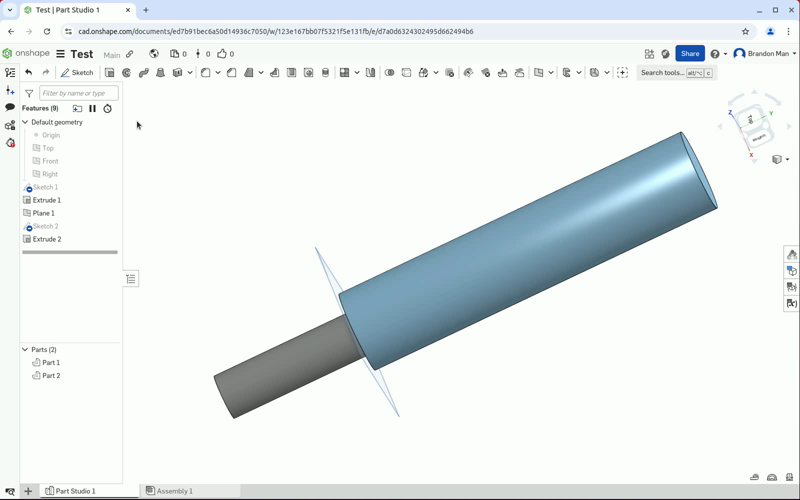
key(up, 2)
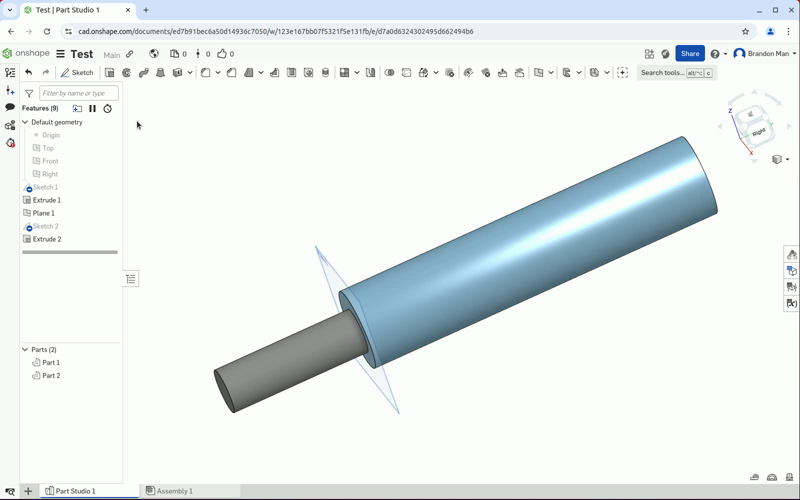
key(right, 2)
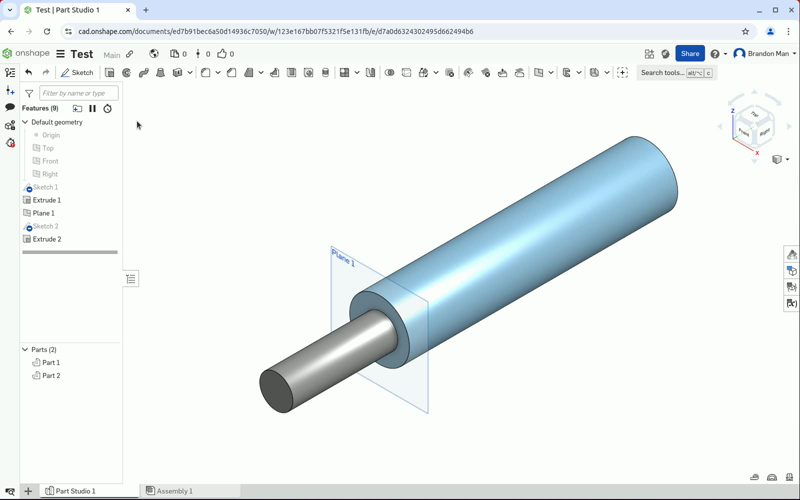
mouse_move(73, 189)
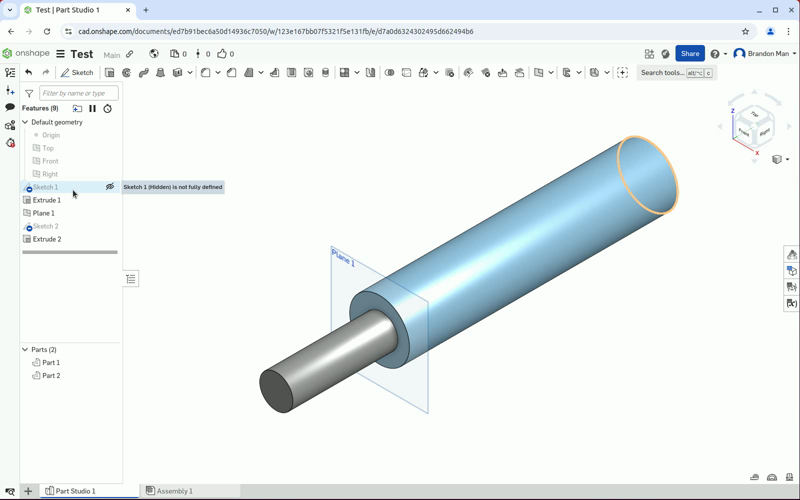
click(73, 189)